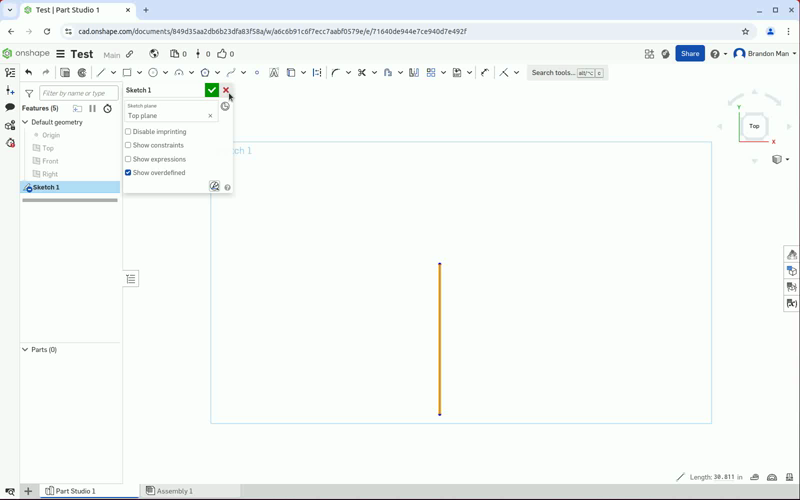
key(shift+h)
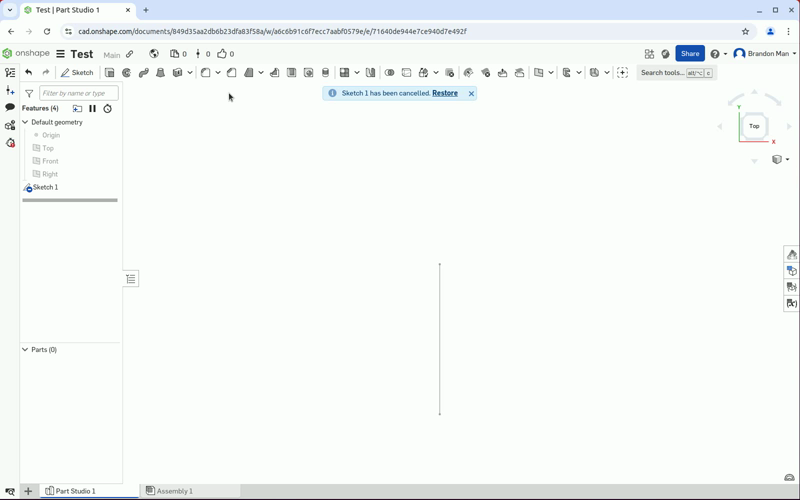
mouse_move(73, 352)
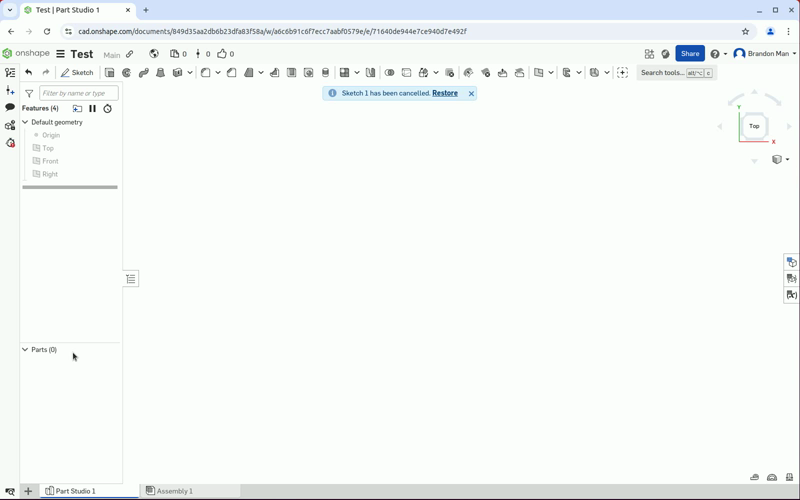
key(y)
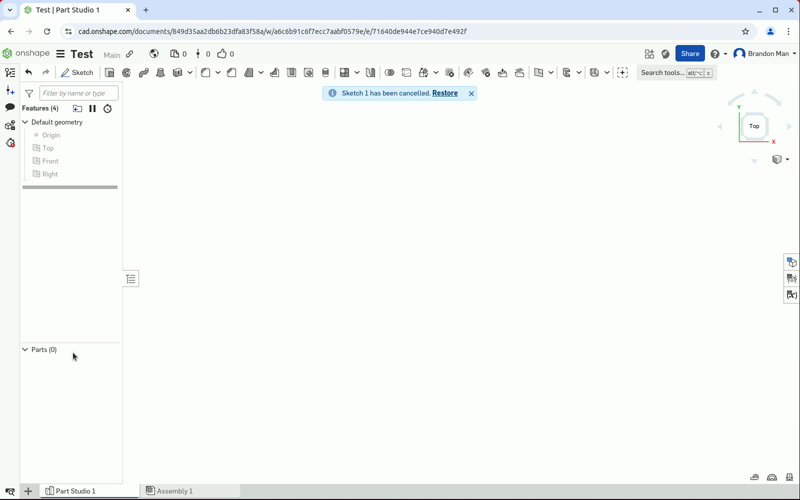
key(shift+p)
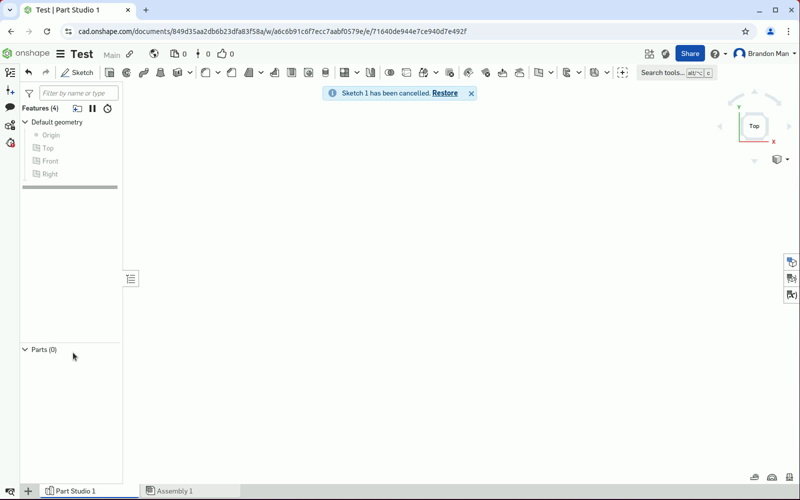
key(space)
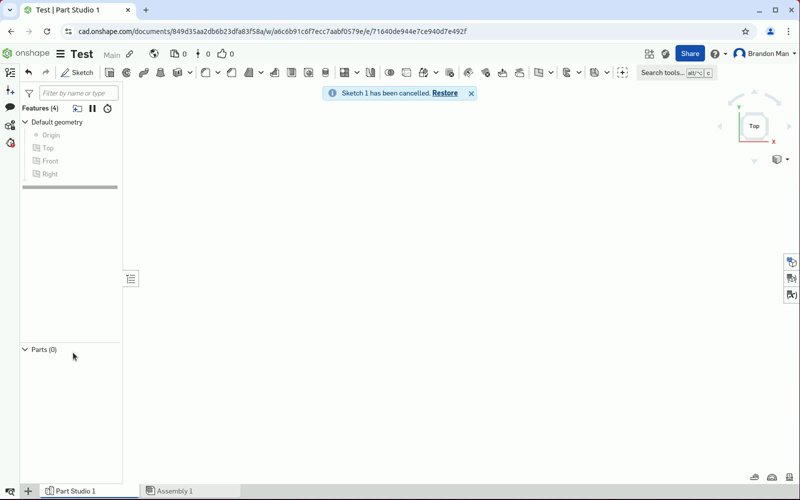
key_down(shift)
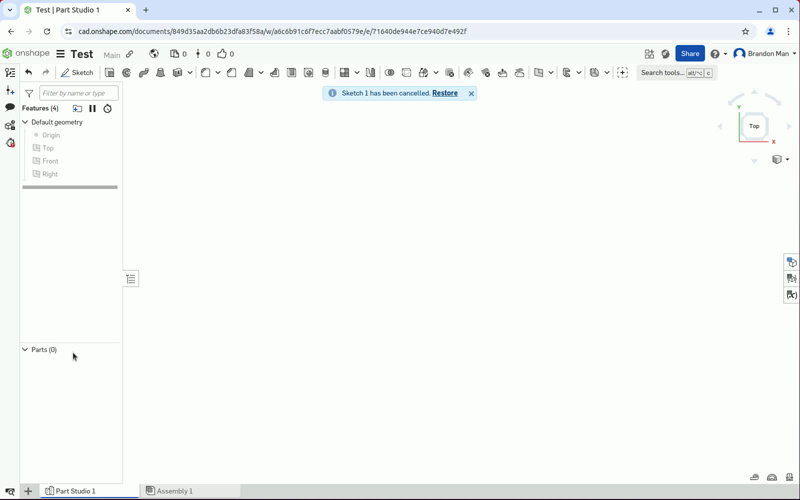
key(up)
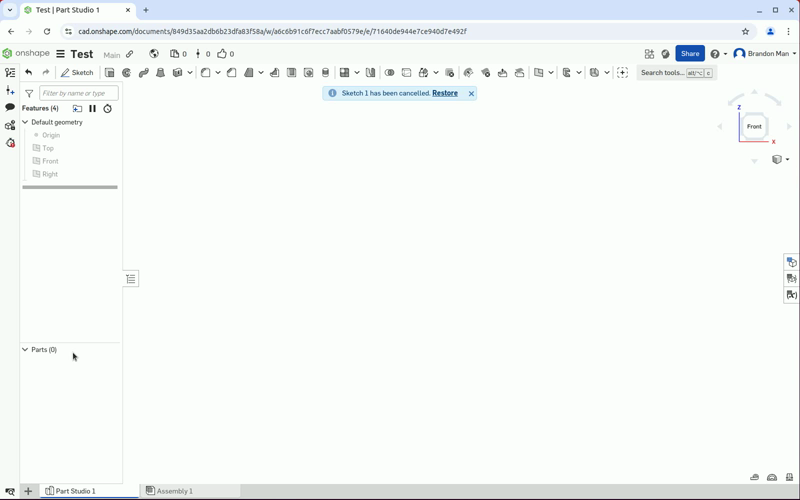
key_up(shift)
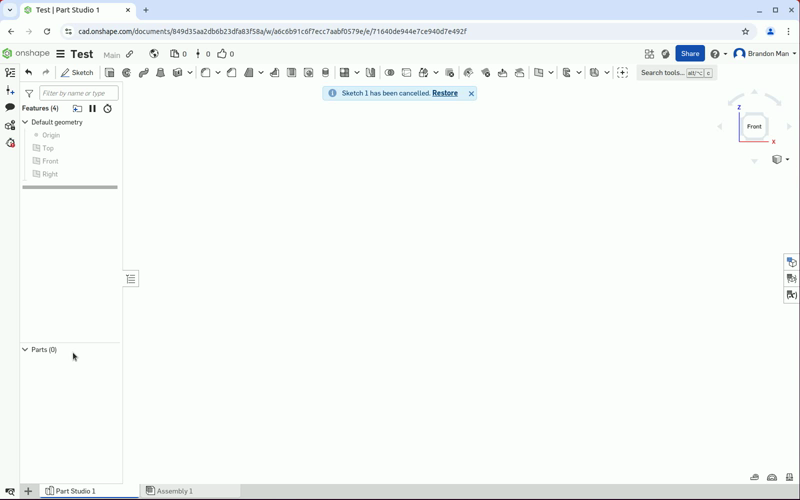
mouse_move(73, 352)
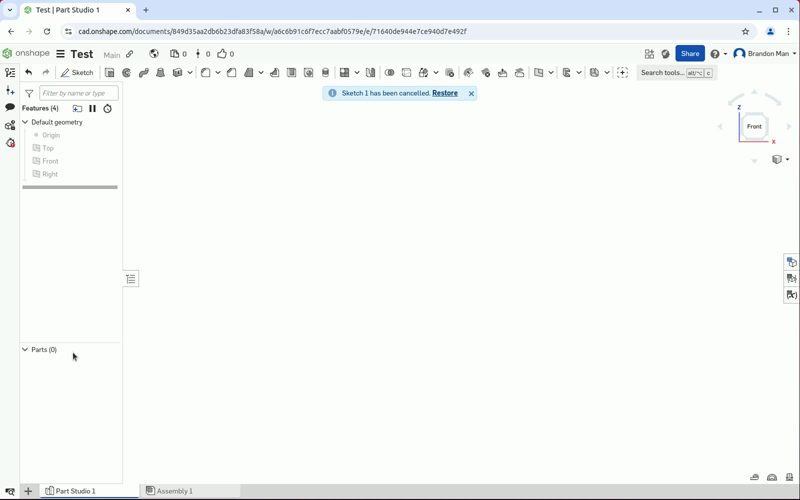
key(shift+y)
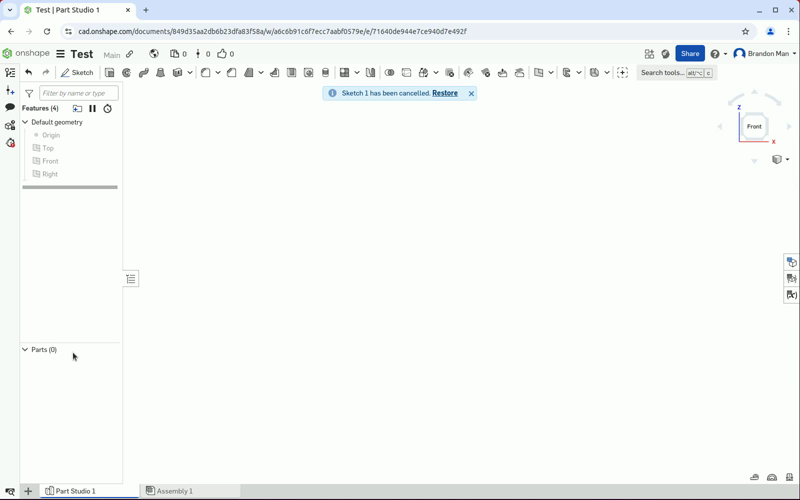
key(shift+s)
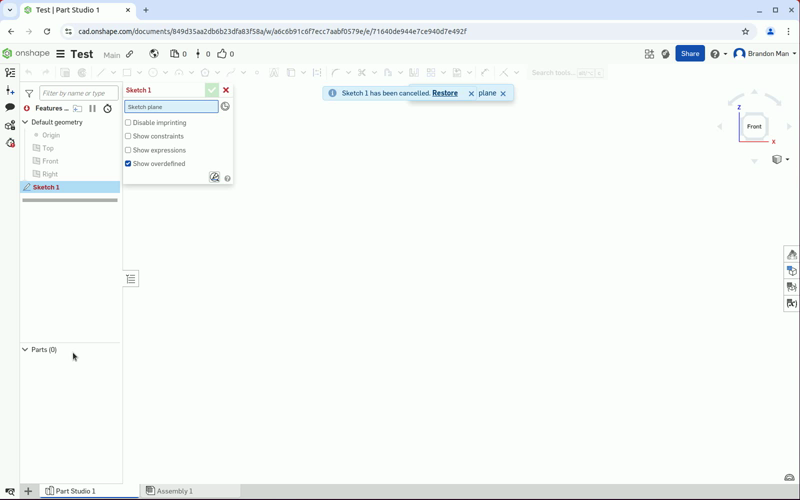
mouse_move(73, 163)
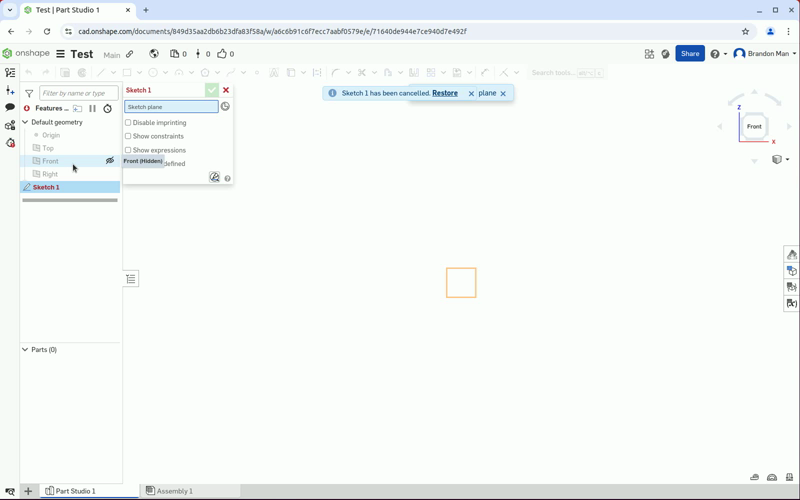
click(73, 163)
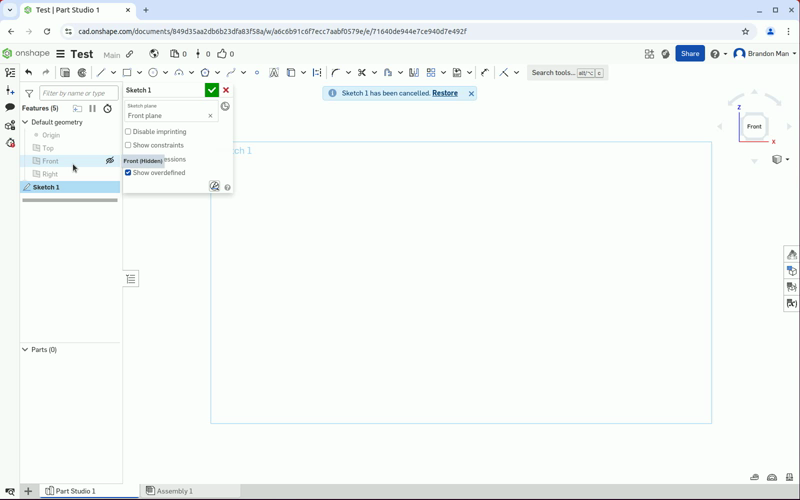
mouse_move(73, 352)
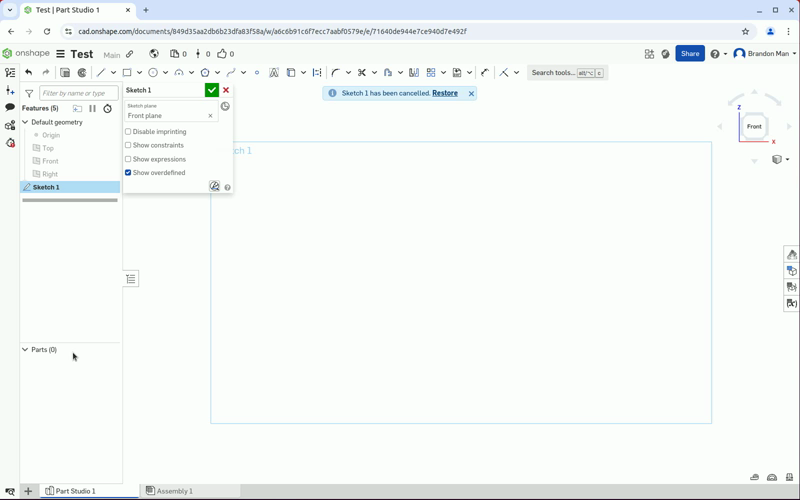
key(y)
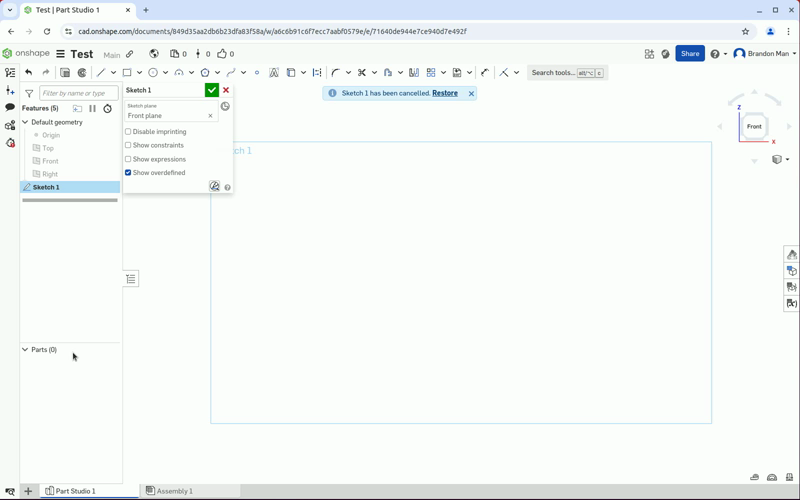
key(l)
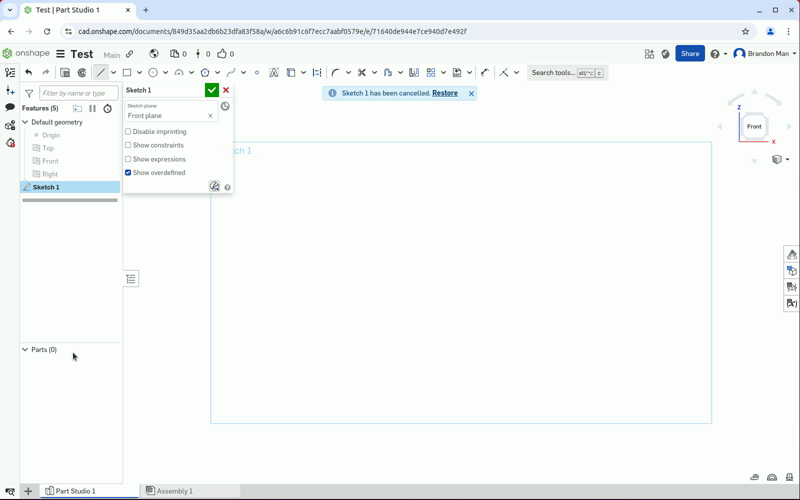
key_down(shift)
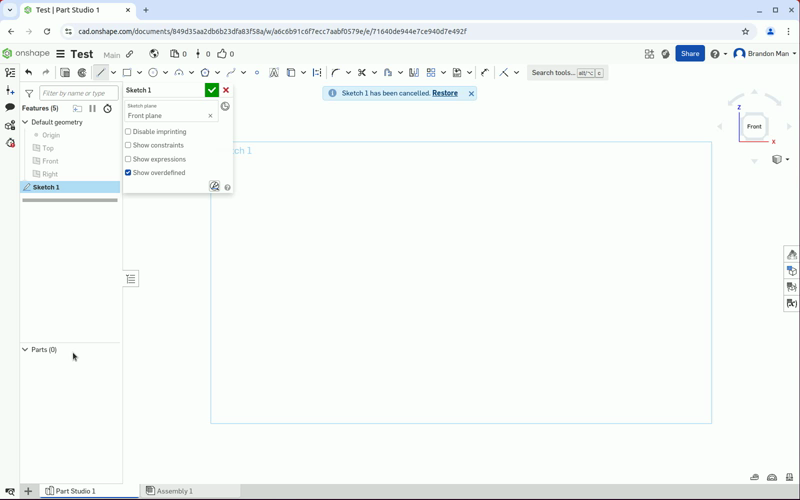
mouse_move(391, 315)
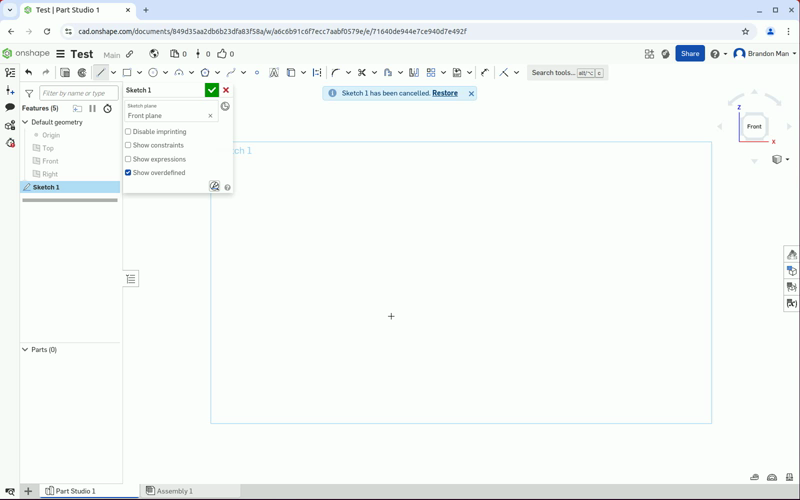
click(391, 315)
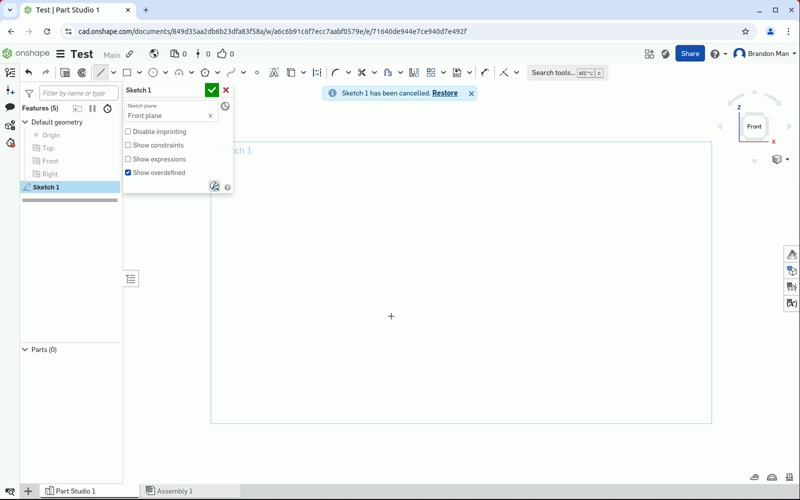
key_up(shift)
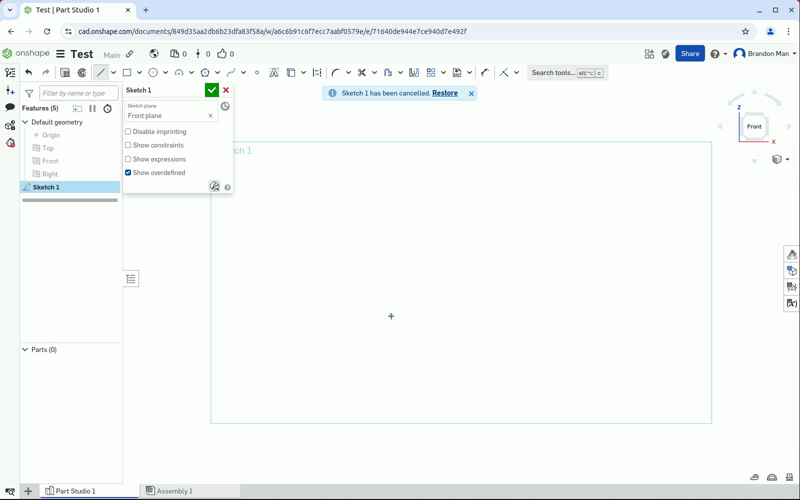
key_down(shift)
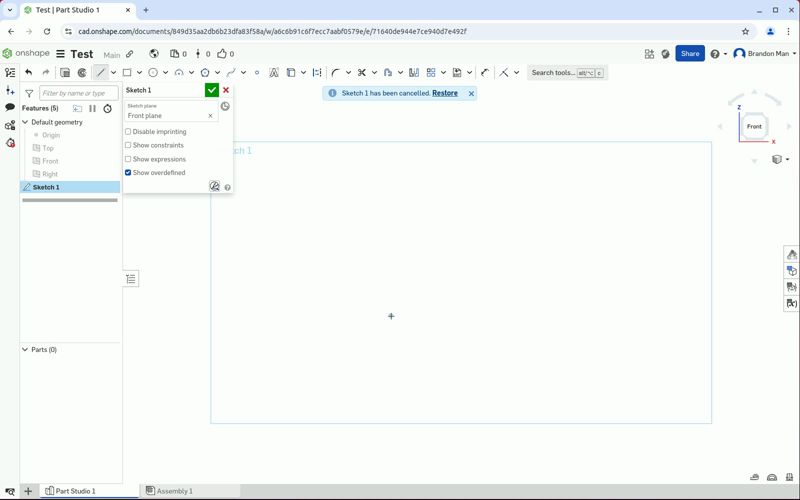
mouse_move(504, 315)
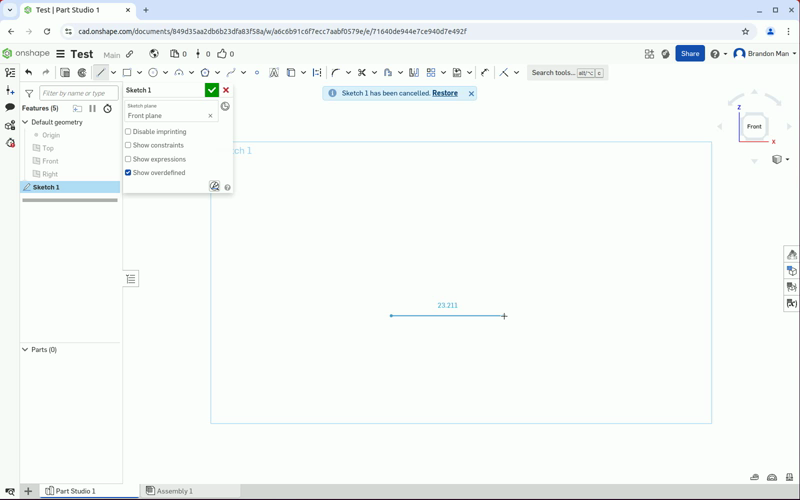
click(504, 315)
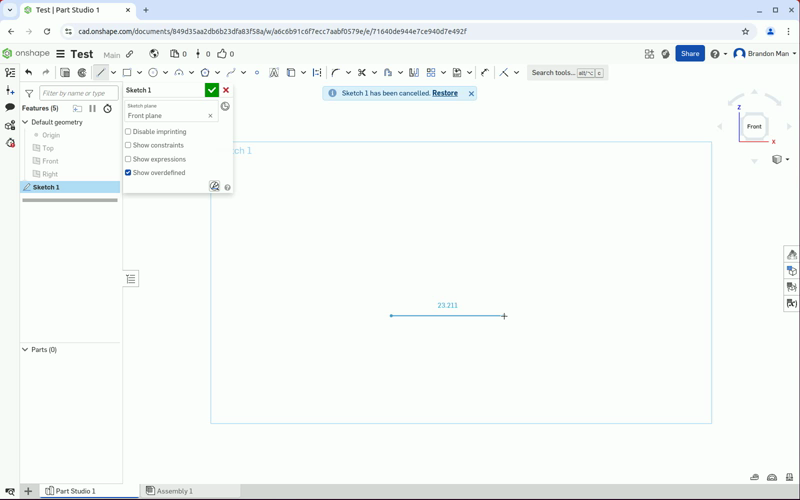
key_up(shift)
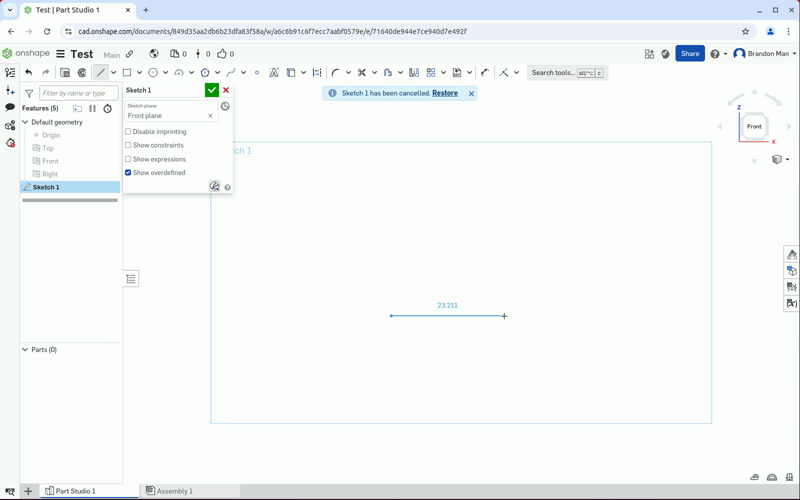
key_down(shift)
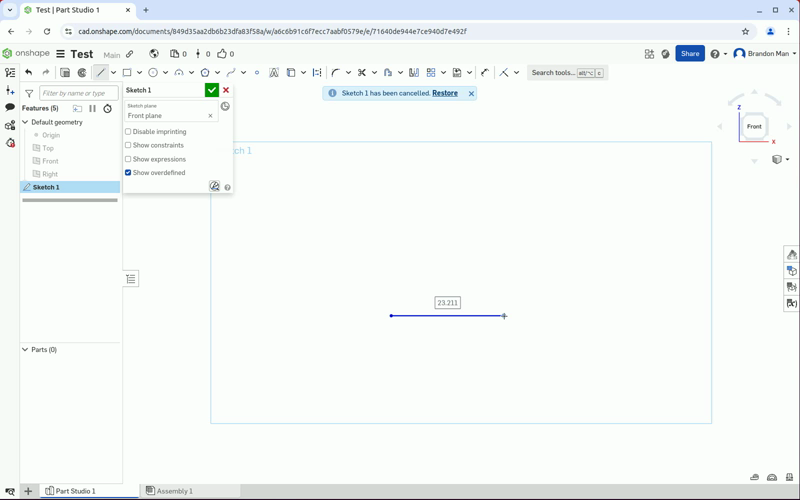
mouse_move(504, 203)
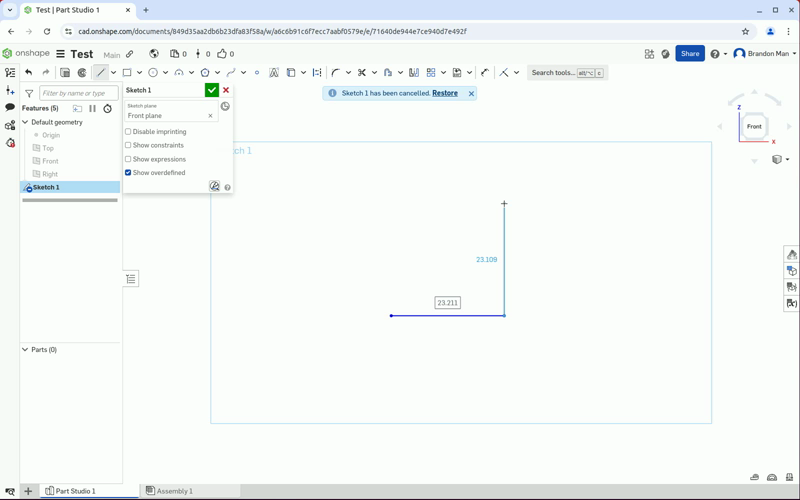
click(504, 203)
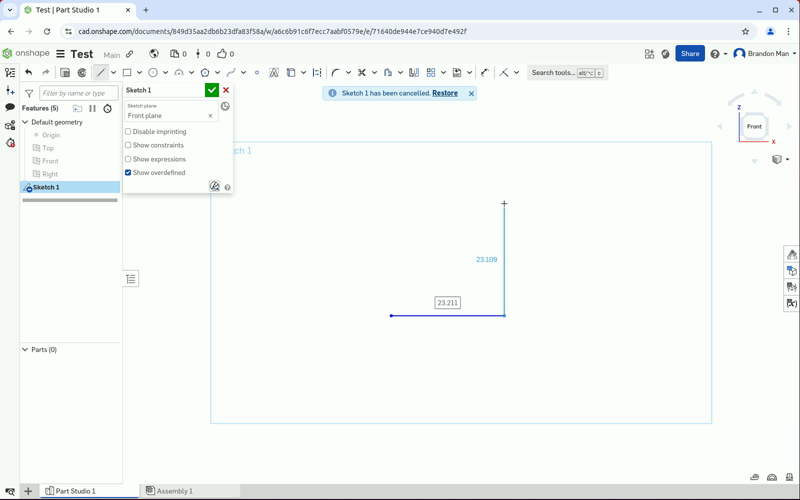
key_up(shift)
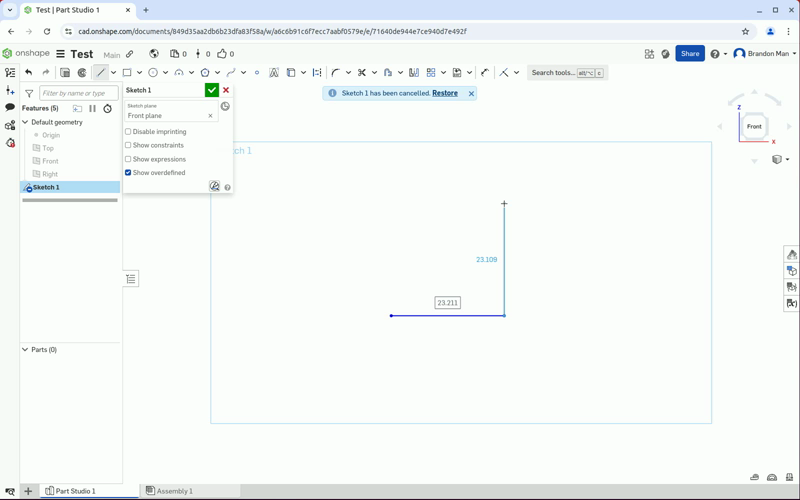
key_down(shift)
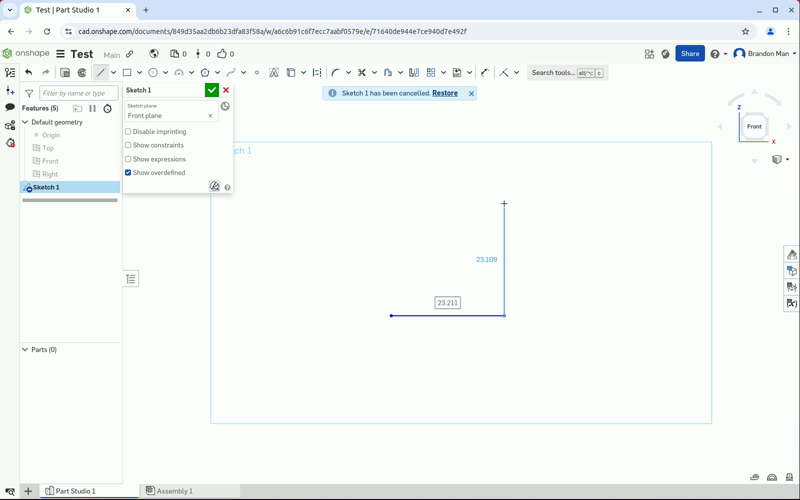
mouse_move(391, 203)
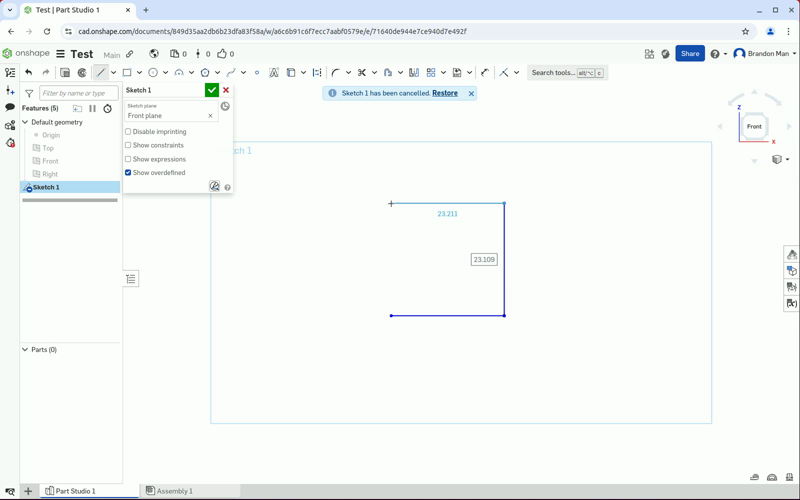
click(391, 203)
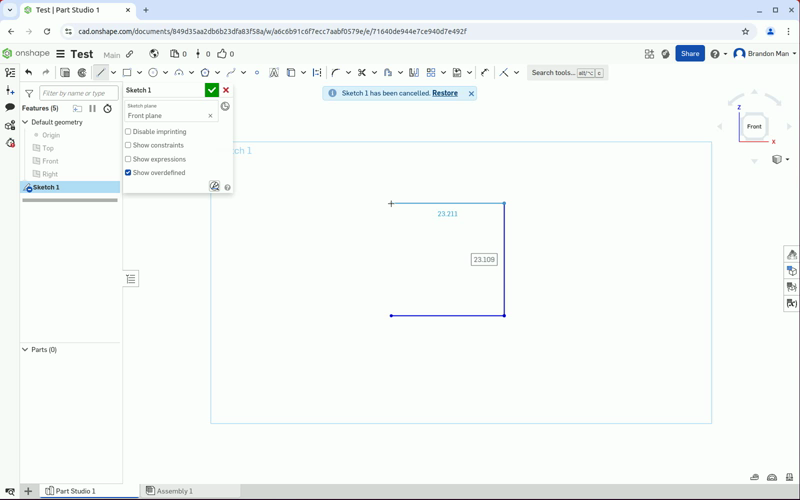
key_up(shift)
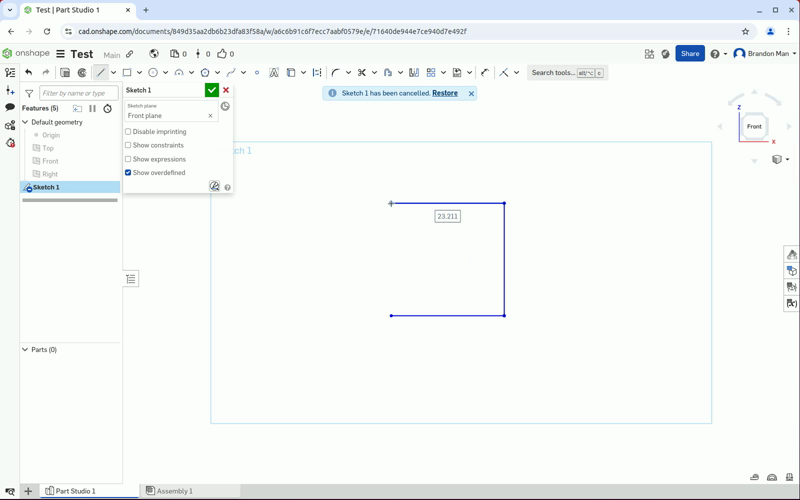
key_down(shift)
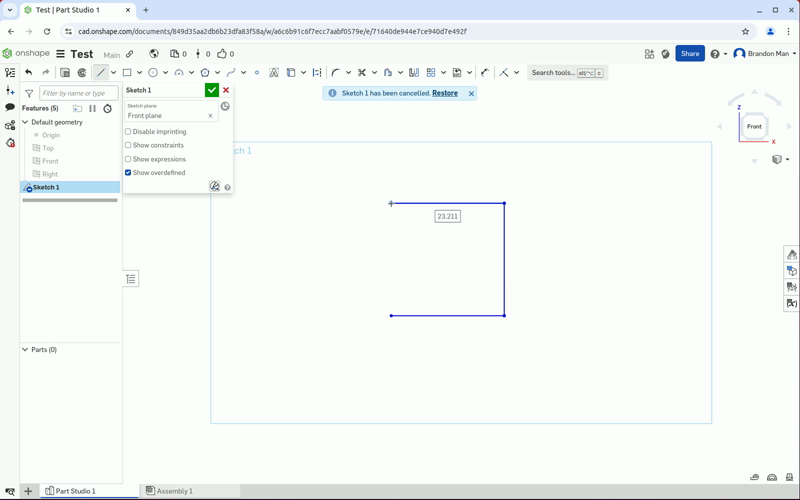
mouse_move(391, 315)
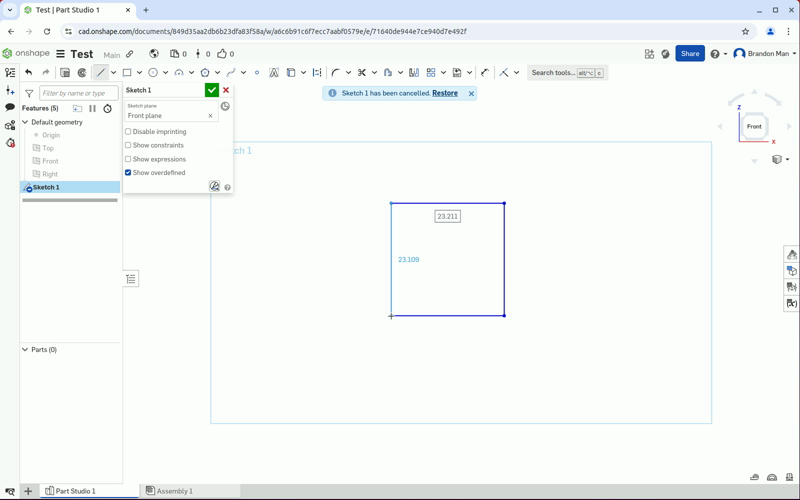
key_up(shift)
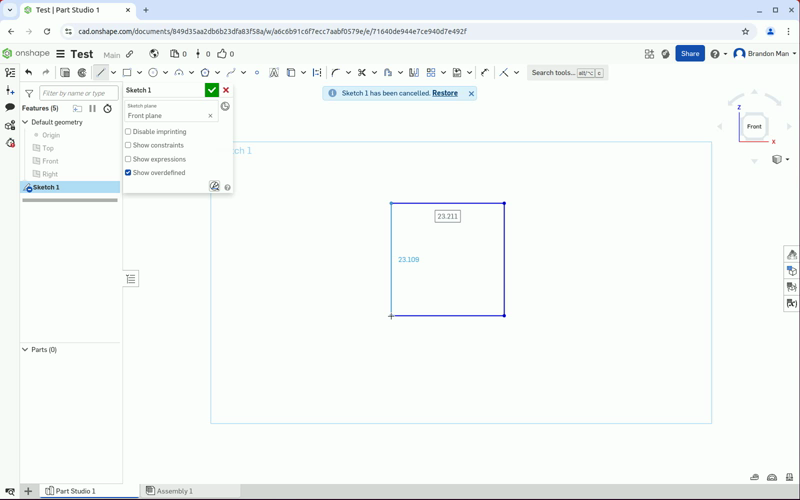
click(391, 315)
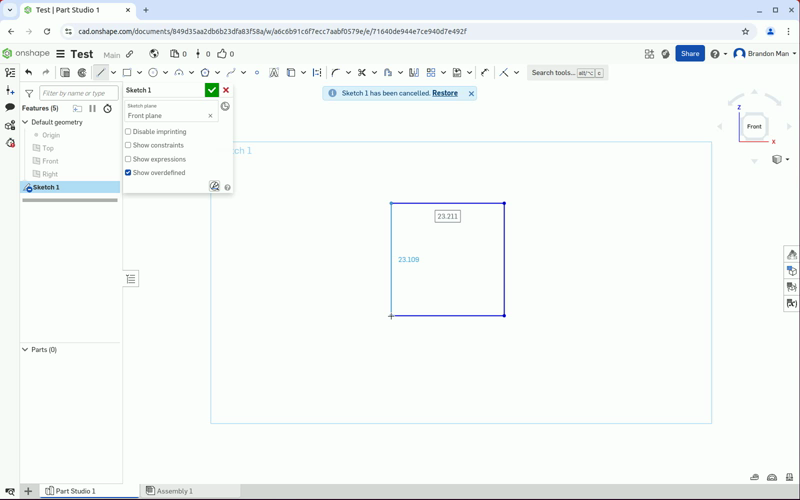
key(esc)
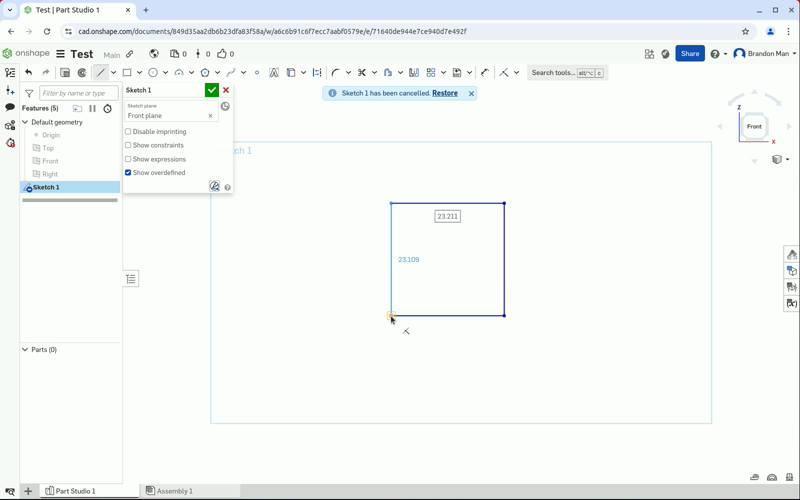
mouse_move(434, 269)
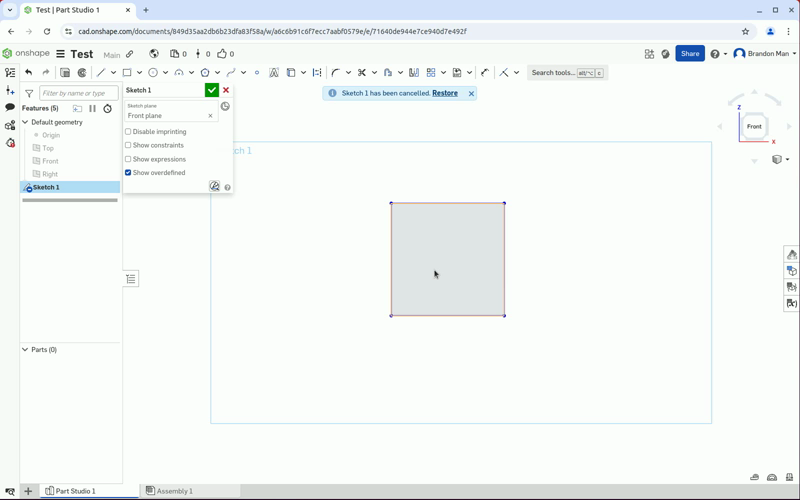
click(434, 269)
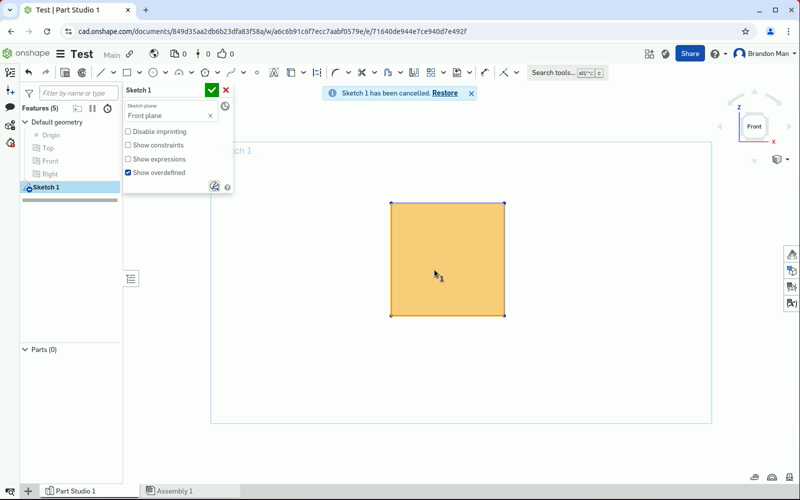
mouse_move(73, 352)
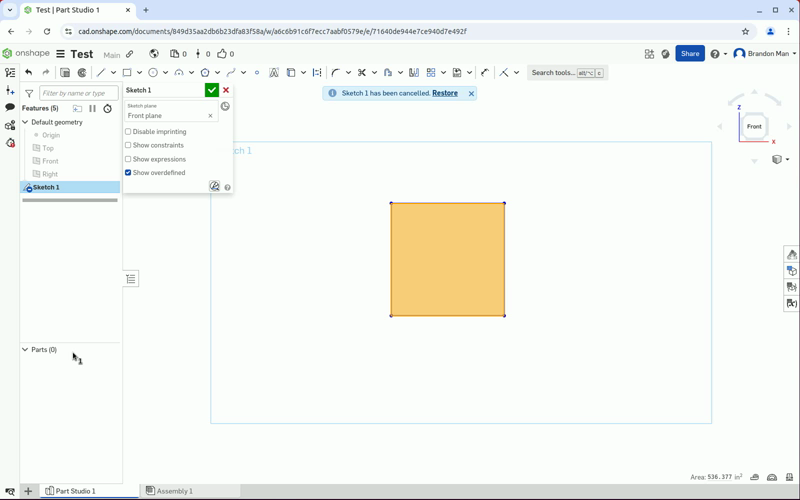
key(shift+y)
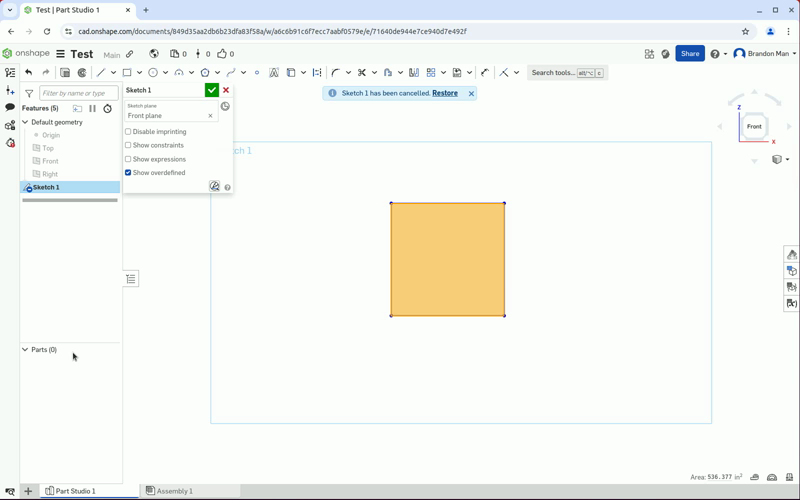
key(shift+e)
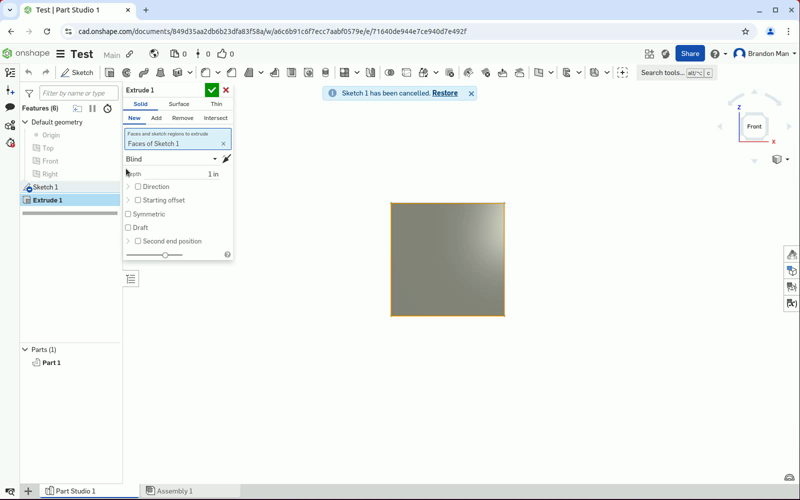
mouse_move(143, 106)
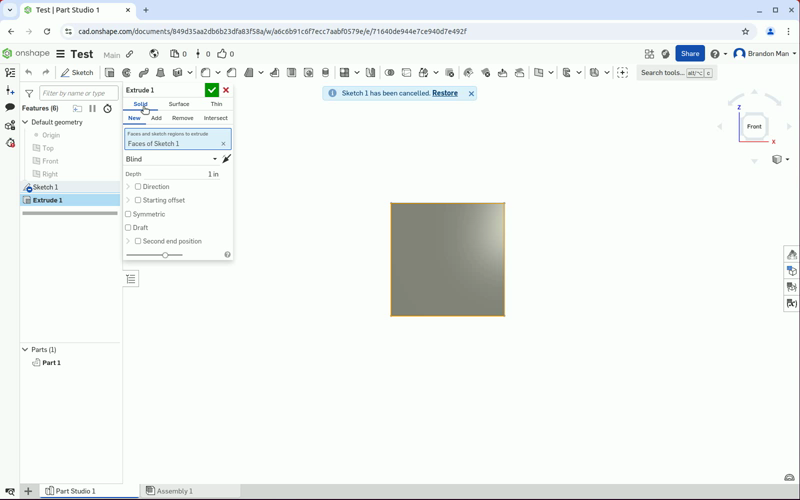
click(143, 106)
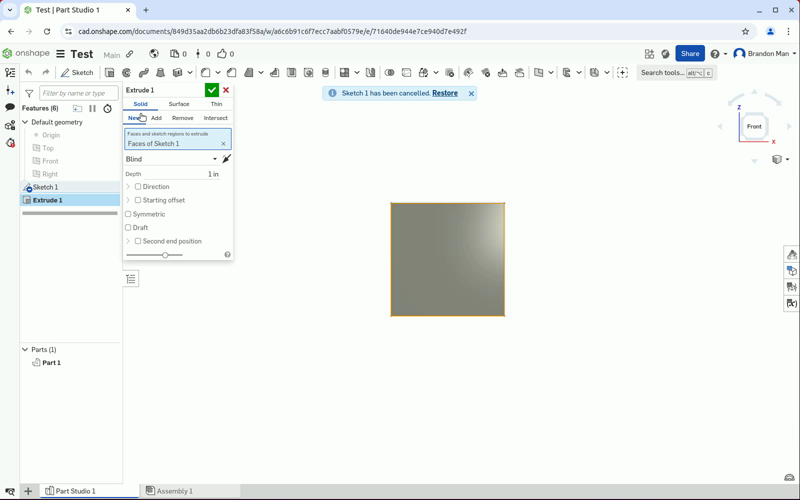
mouse_move(137, 120)
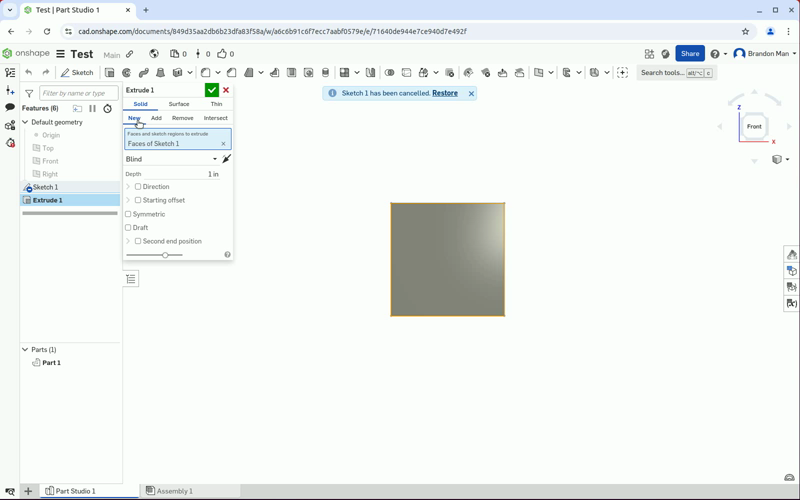
click(137, 120)
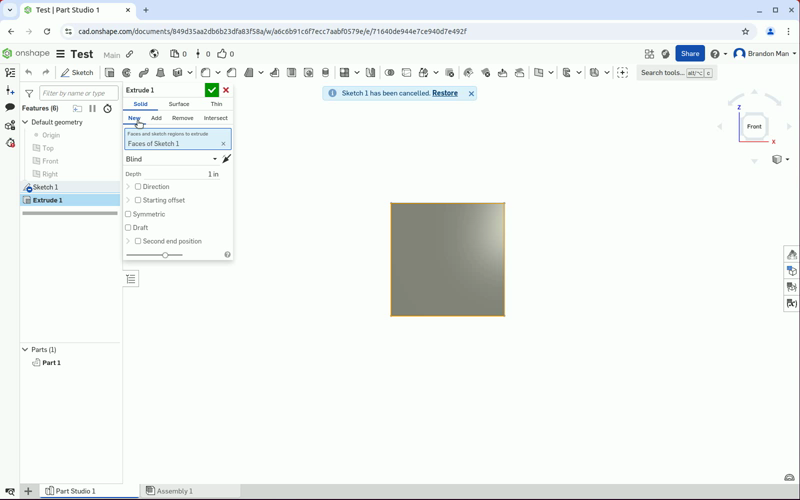
key(tab, 4)
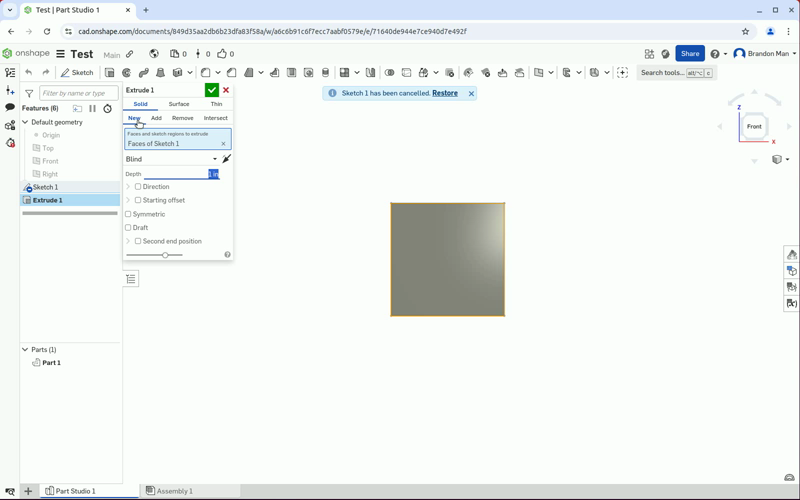
text(23.108)
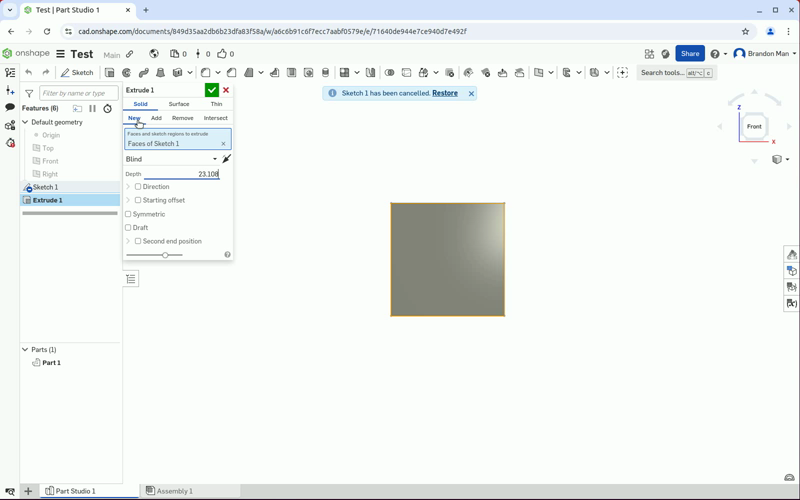
key(enter)
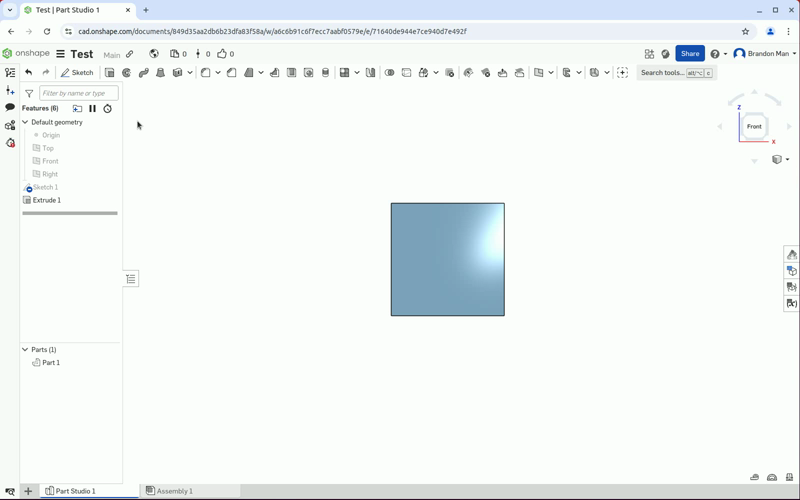
key(shift+h)
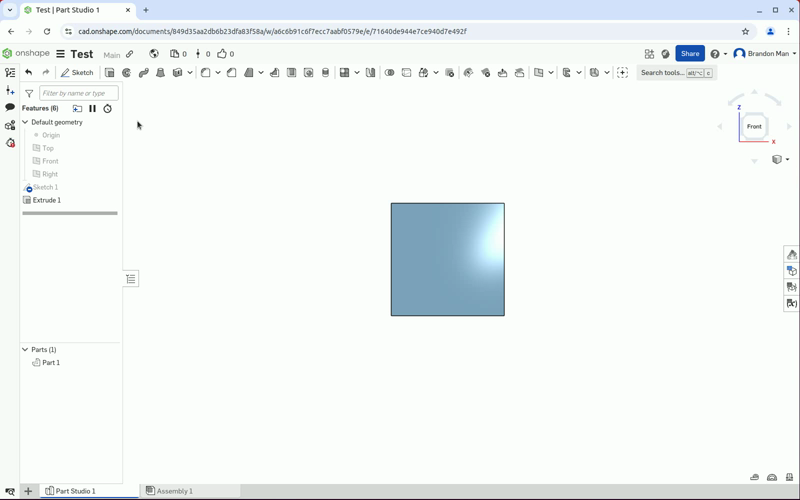
key(shift+h)
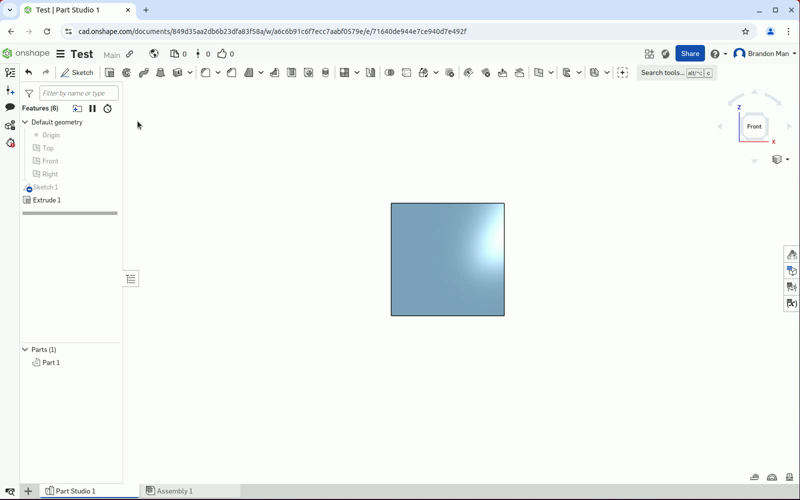
mouse_move(73, 189)
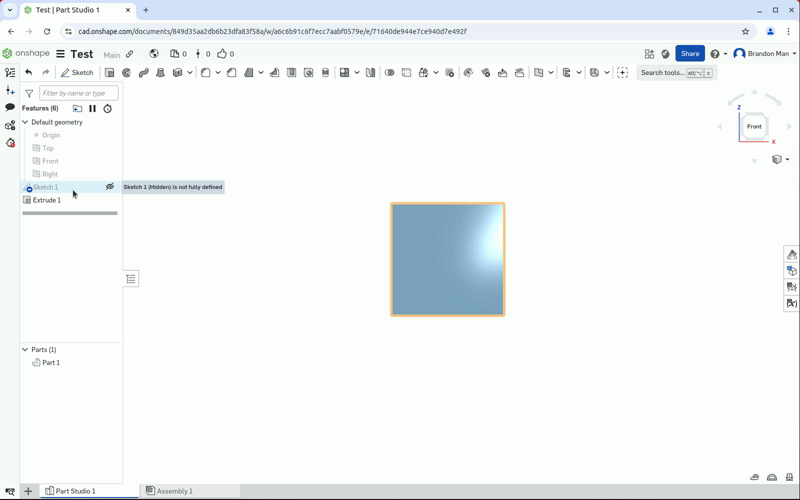
click(73, 189)
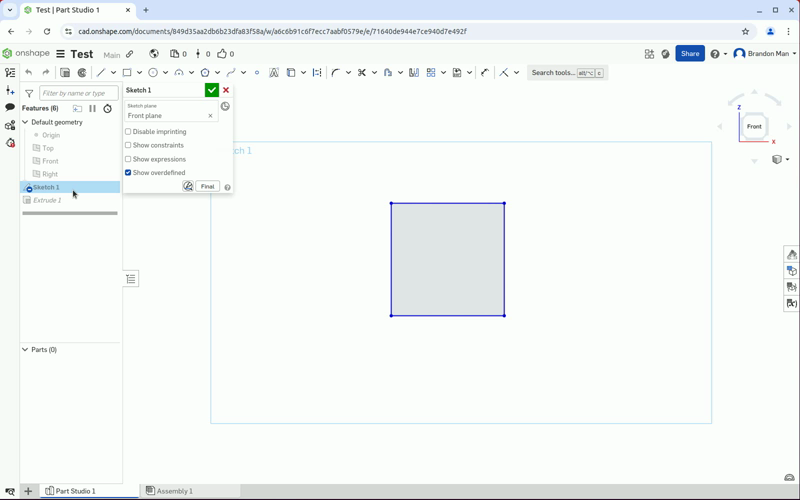
mouse_move(229, 92)
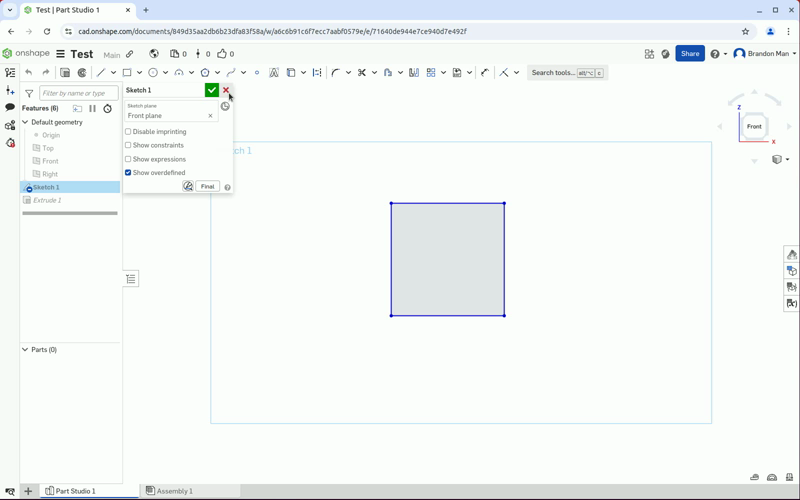
click(229, 92)
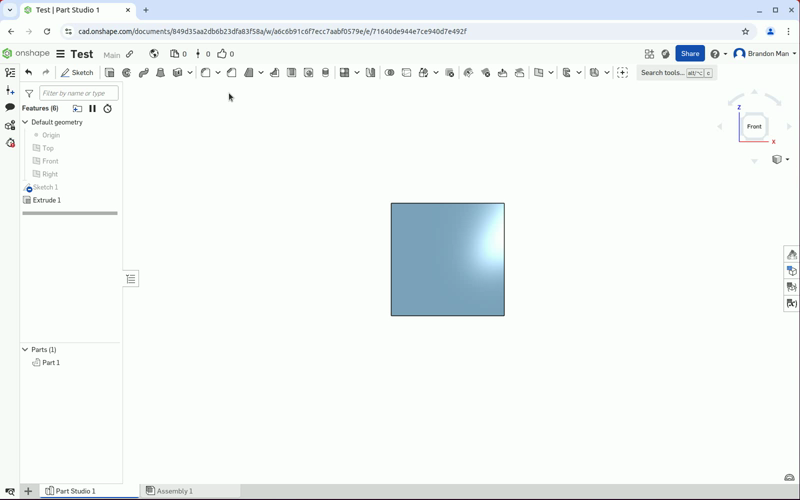
mouse_move(541, 75)
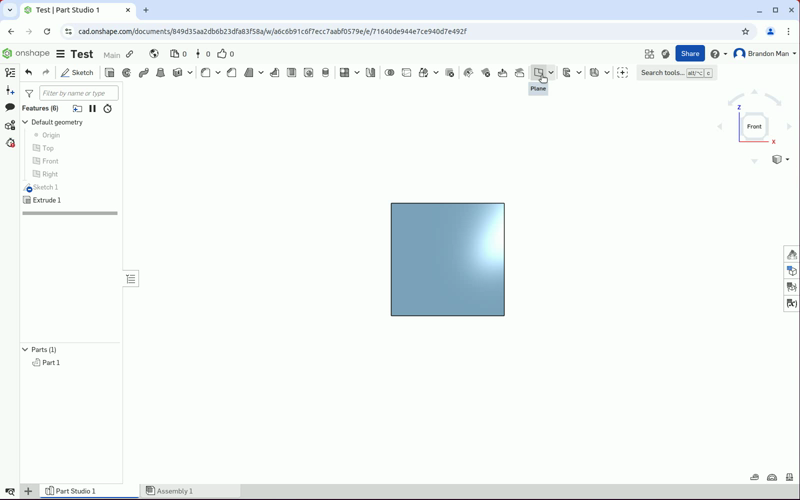
click(541, 75)
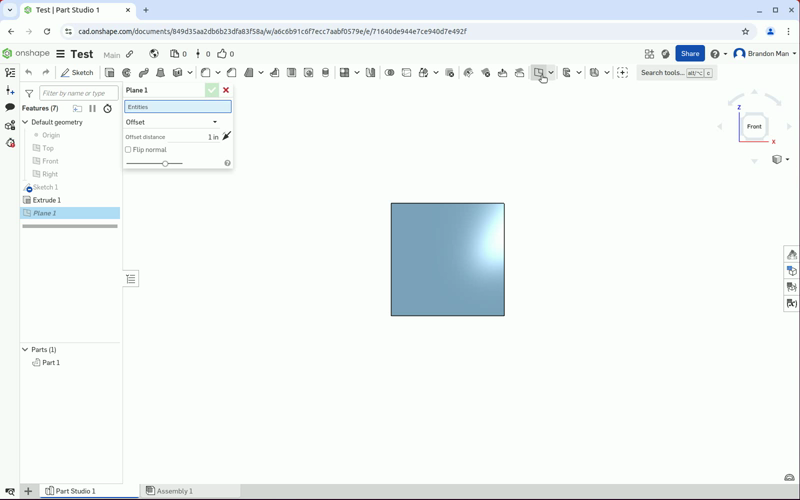
mouse_move(73, 163)
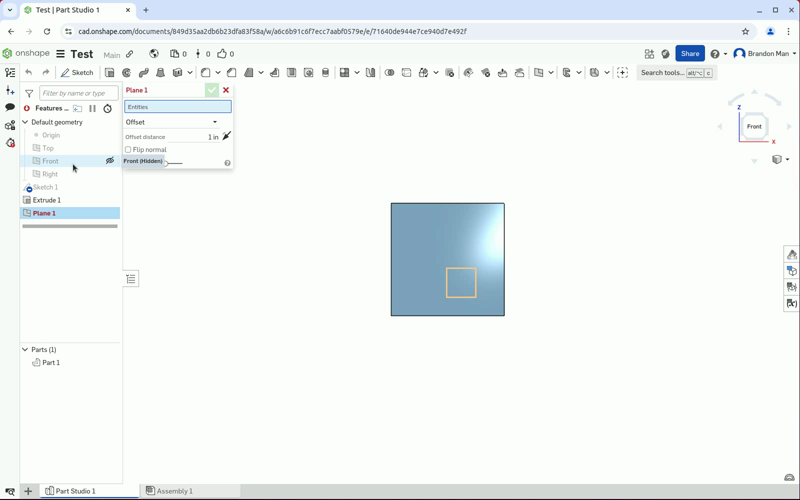
click(73, 163)
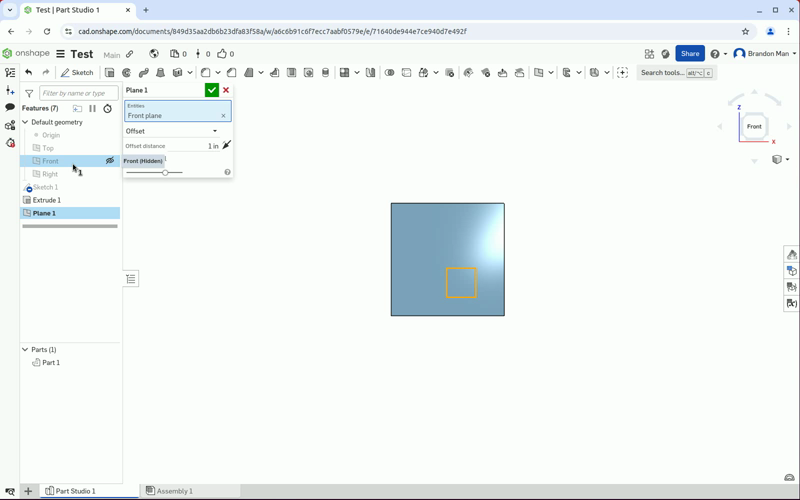
key(tab, 2)
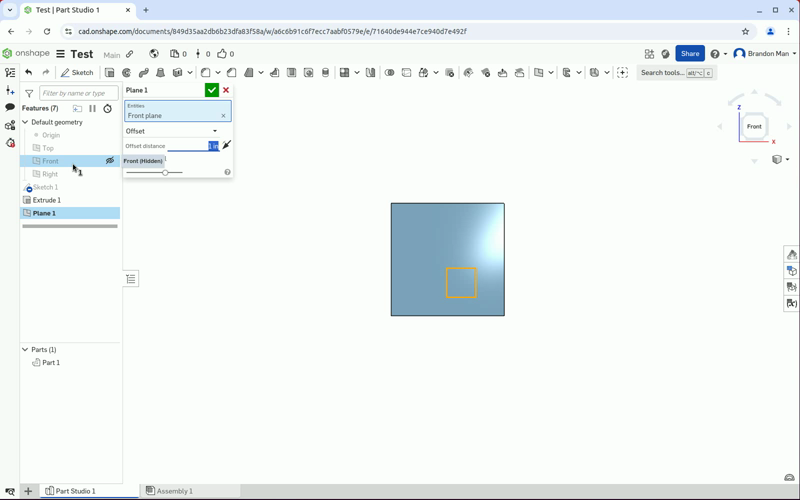
text(23.108)
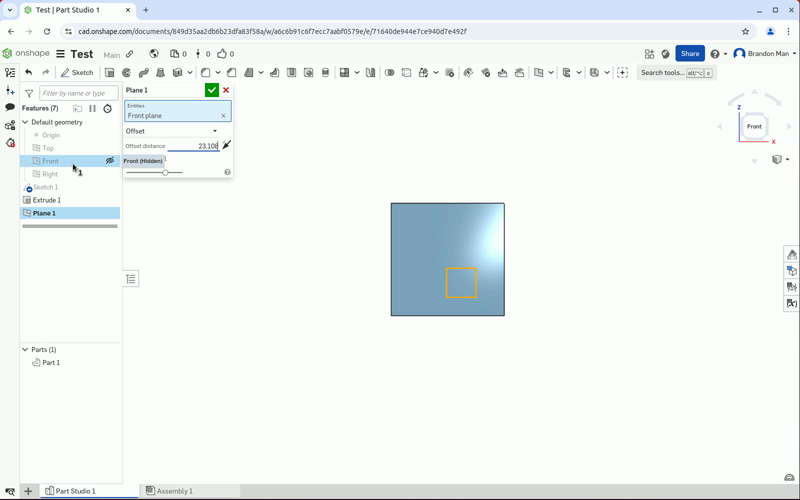
key(enter, 2)
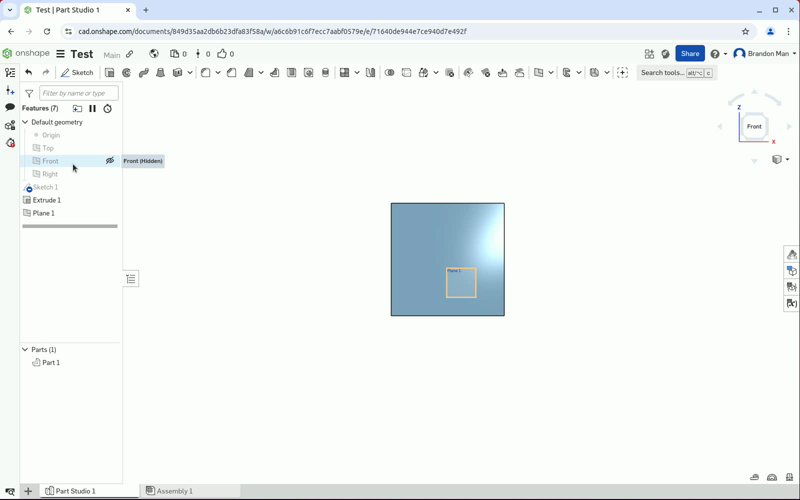
key(shift+s)
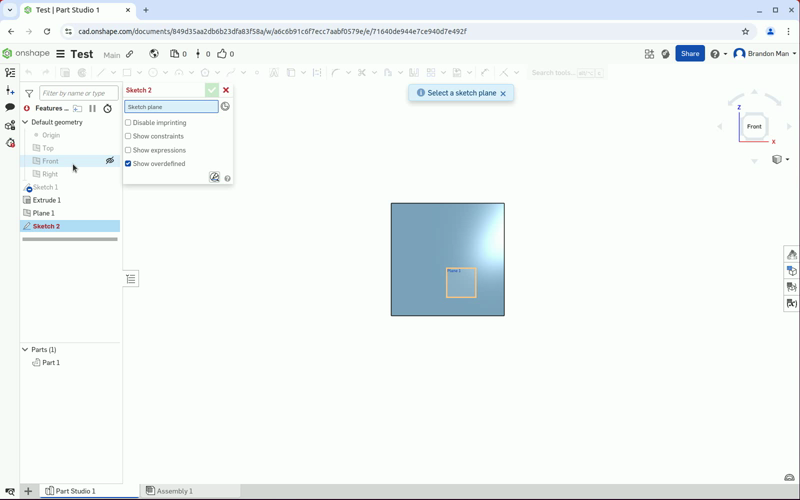
mouse_move(73, 215)
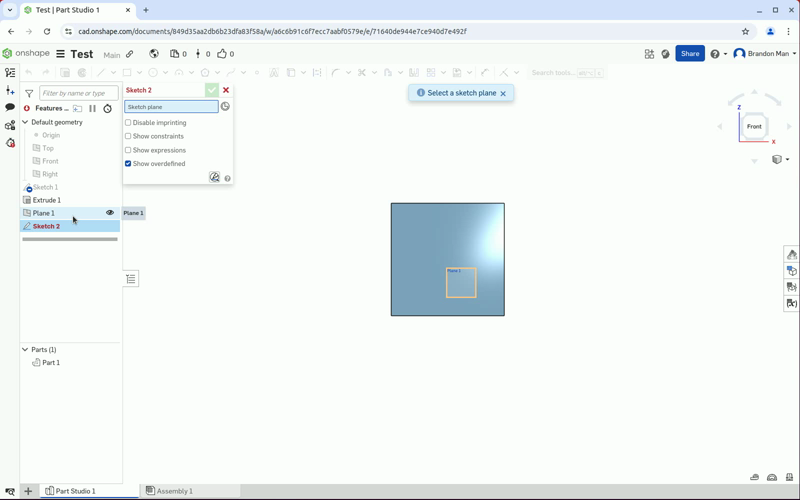
click(73, 215)
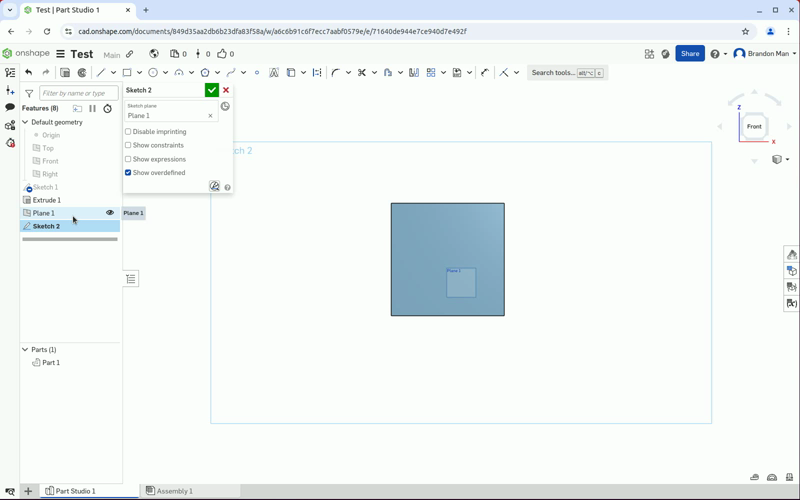
mouse_move(73, 352)
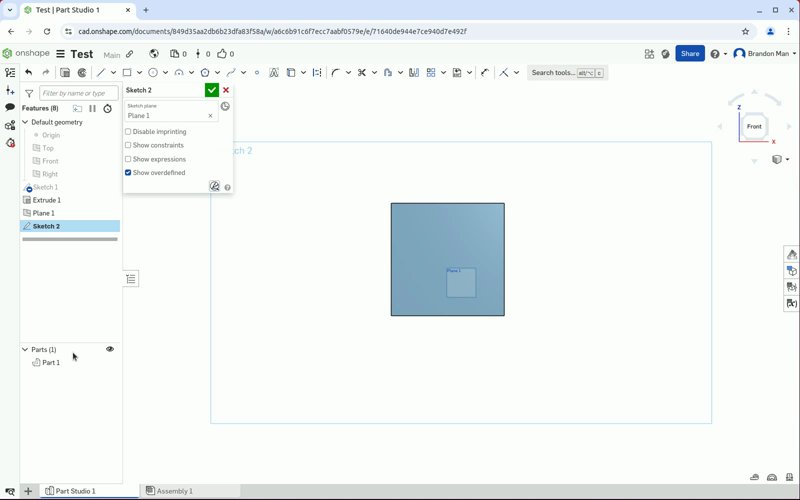
key(y)
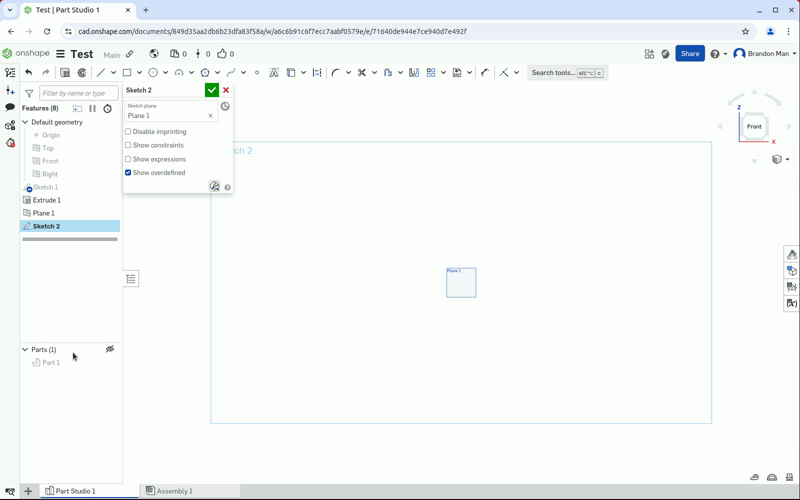
key(c)
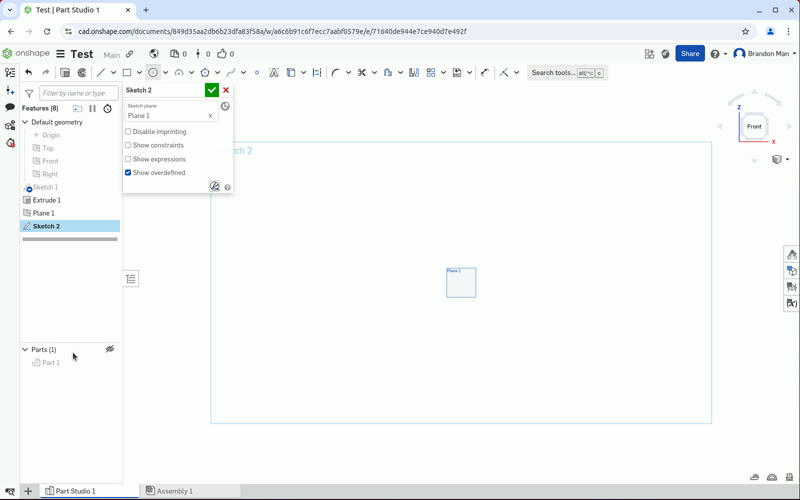
key_down(shift)
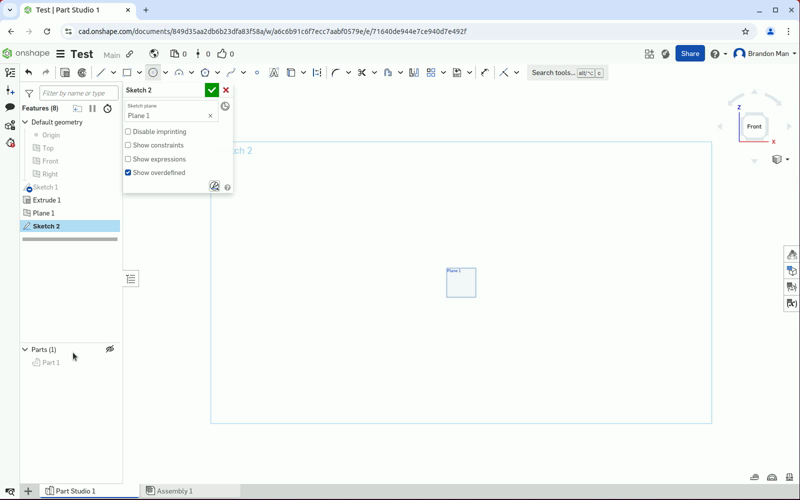
mouse_move(448, 259)
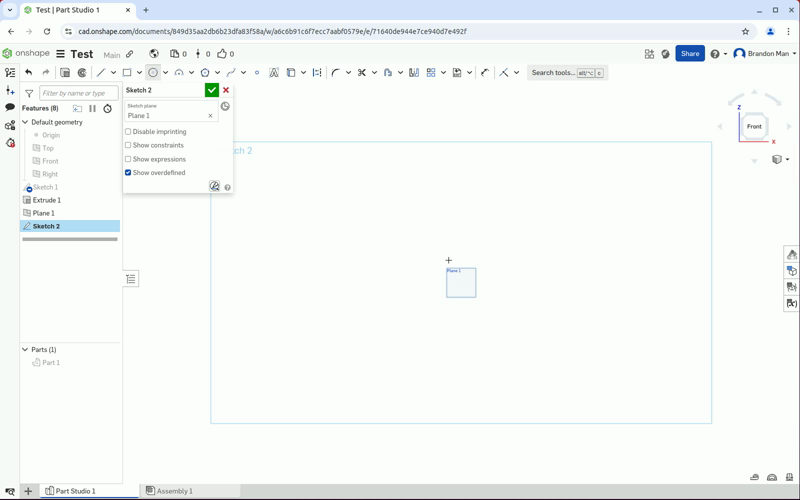
click(448, 259)
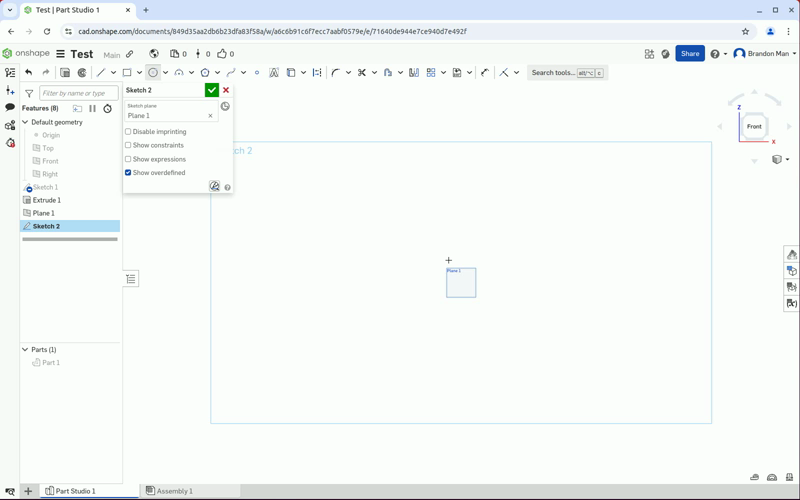
key_up(shift)
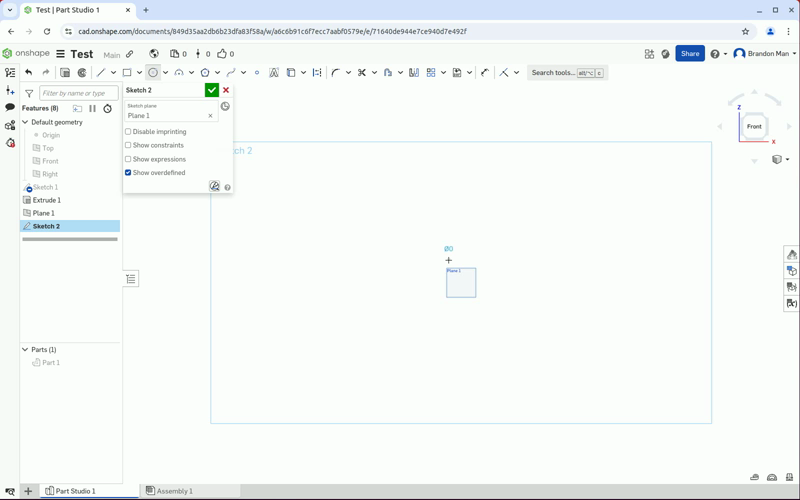
mouse_move(477, 259)
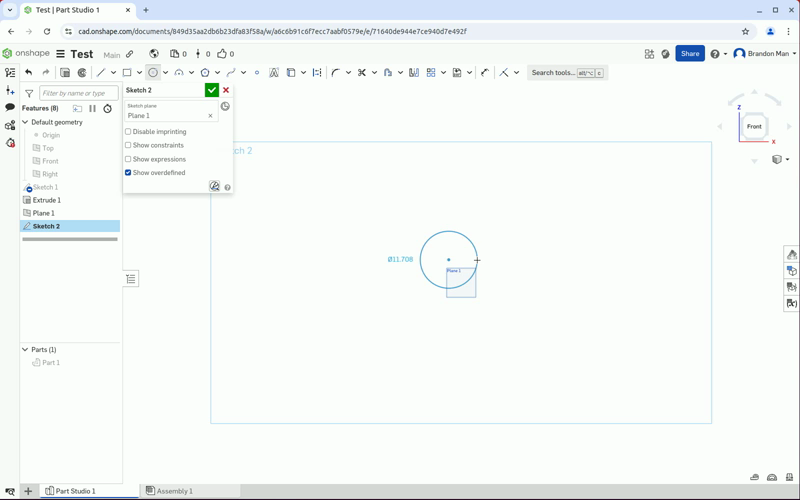
click(477, 259)
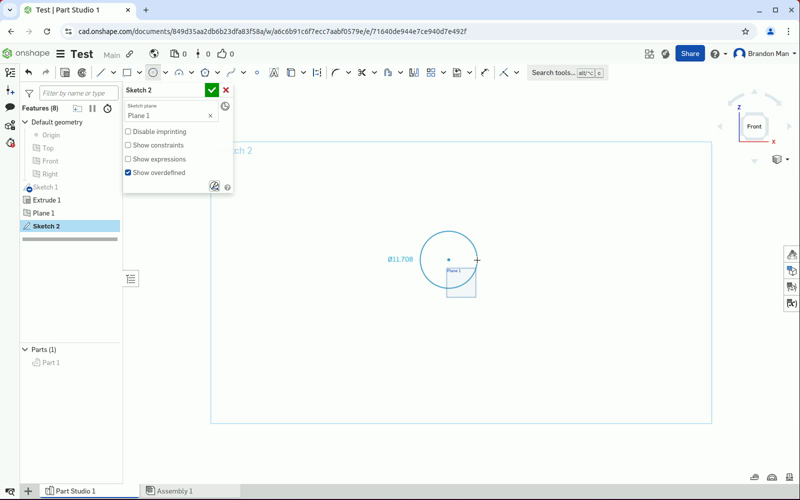
key(esc)
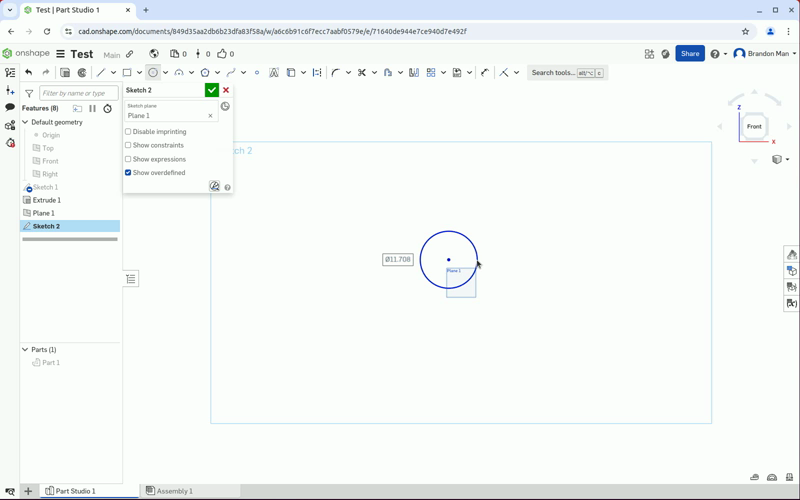
mouse_move(464, 270)
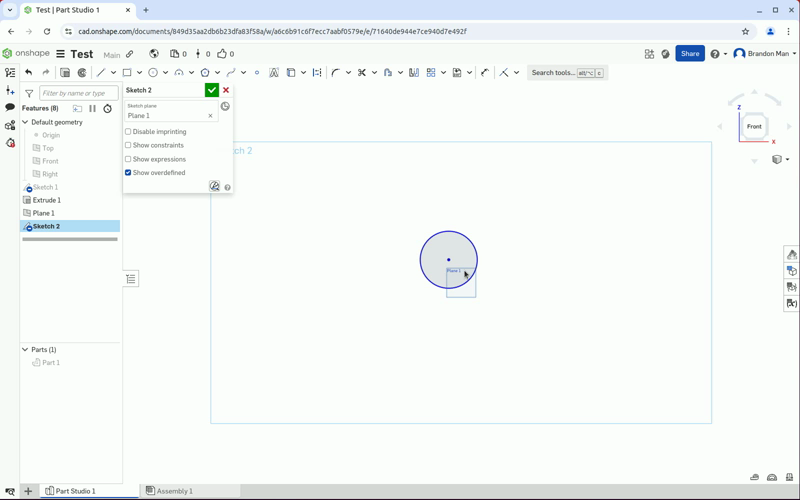
click(464, 270)
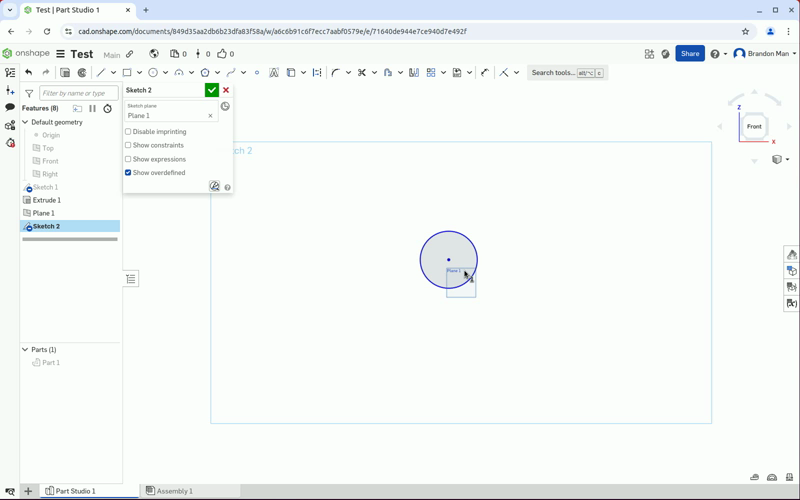
mouse_move(73, 352)
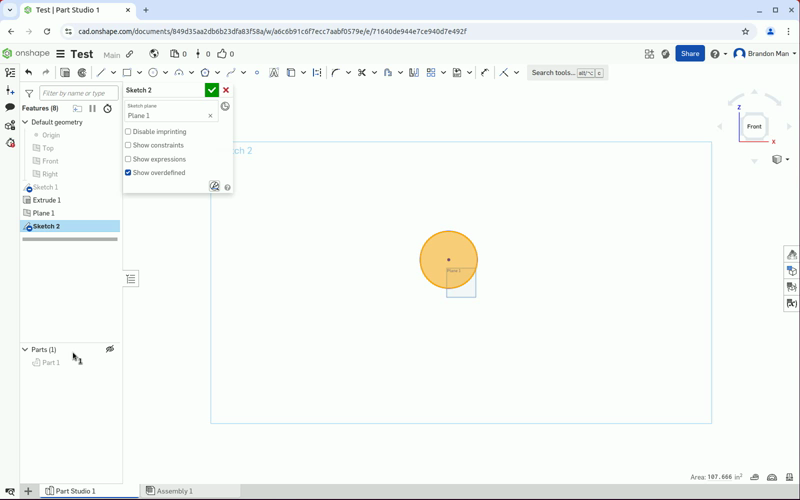
key(shift+y)
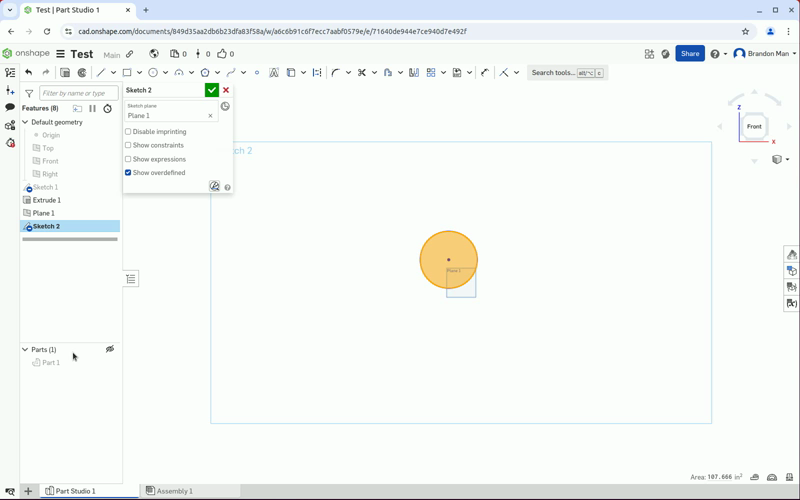
key(shift+e)
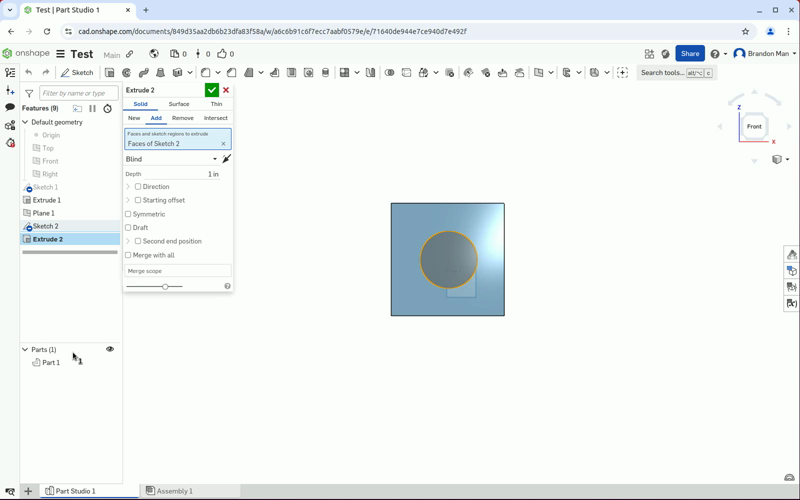
mouse_move(143, 106)
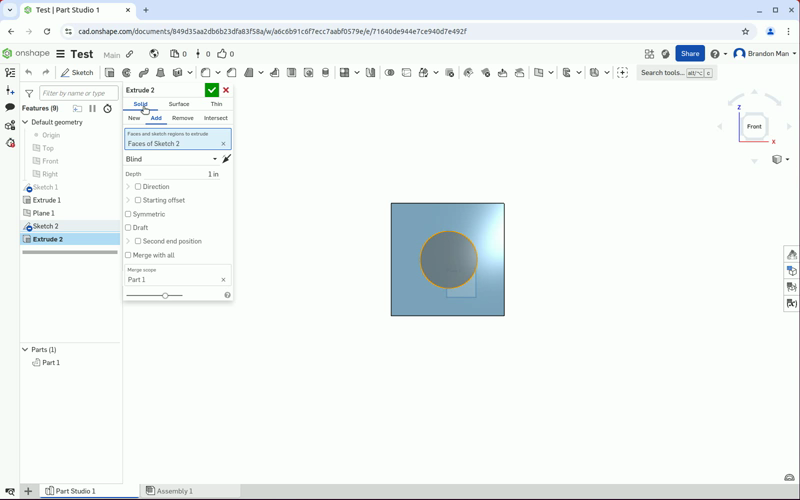
click(143, 106)
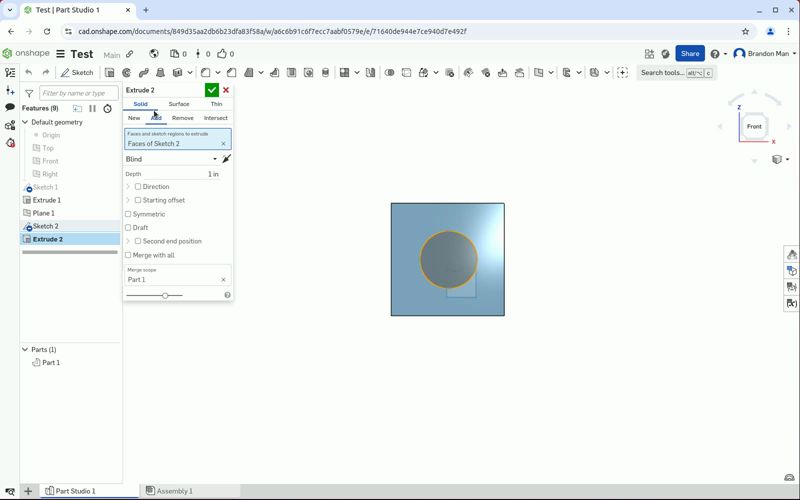
mouse_move(186, 120)
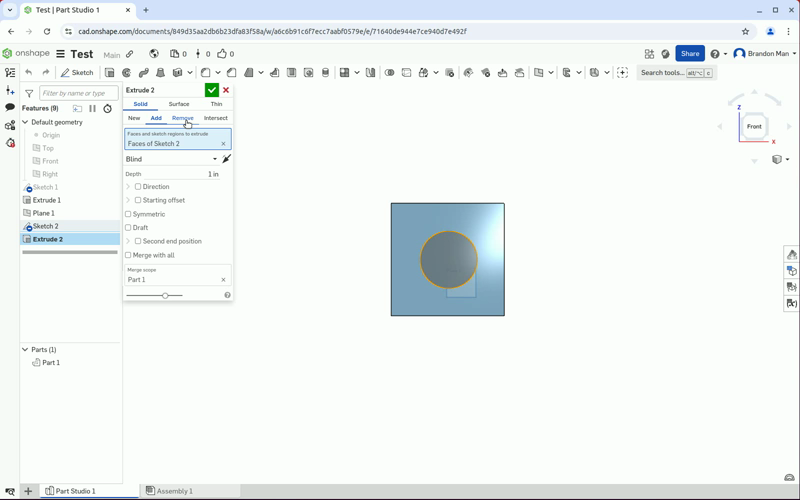
click(186, 120)
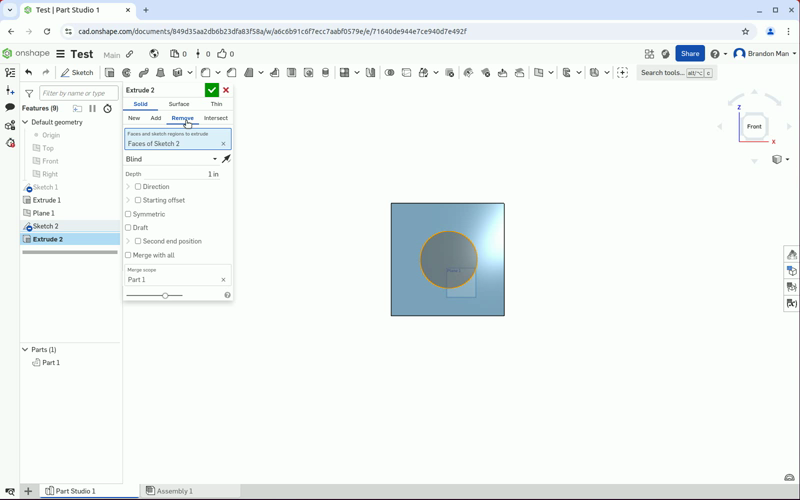
key(tab, 4)
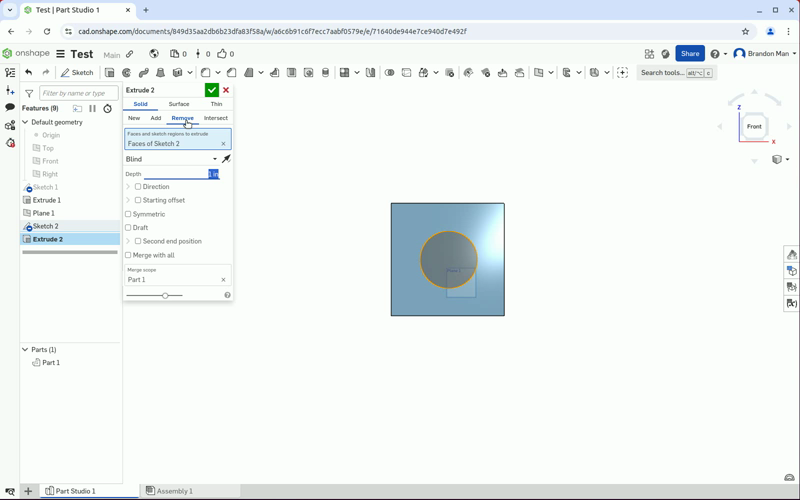
text(23.108)
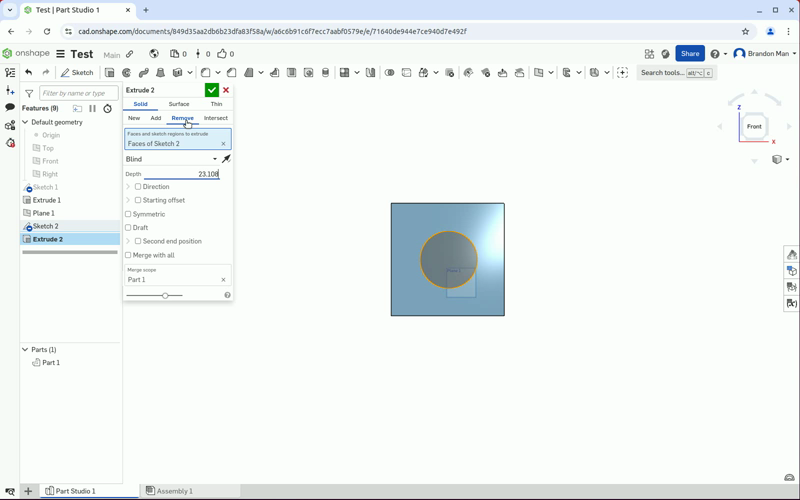
key(tab, 6)
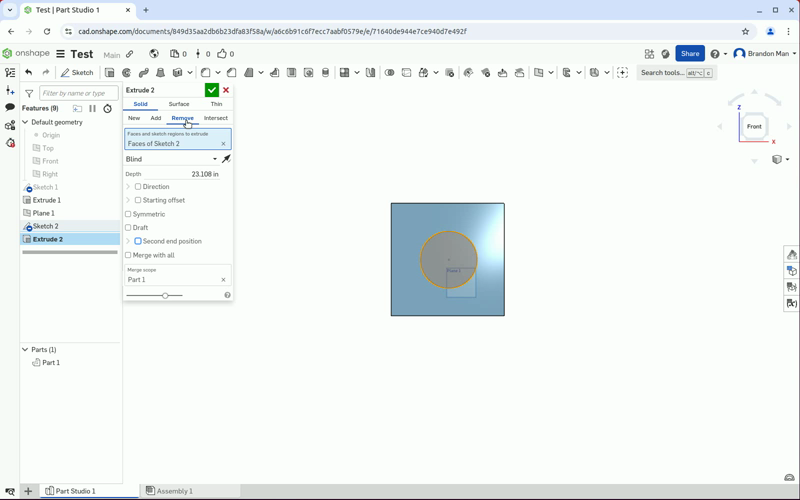
key(space)
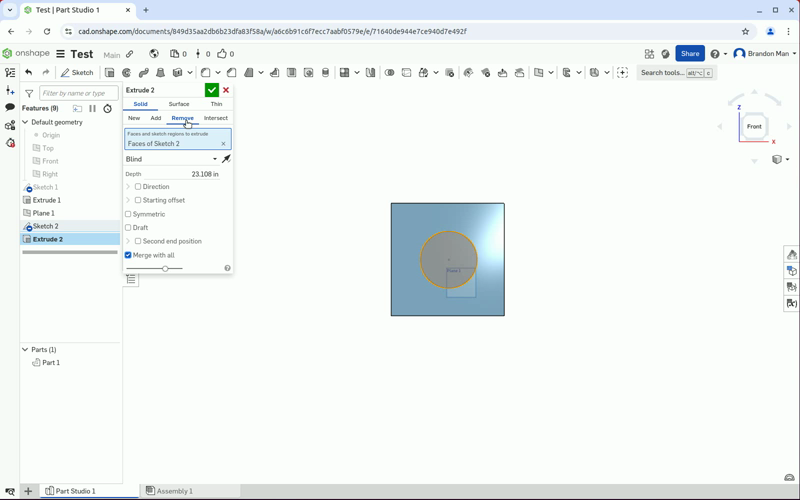
key(enter)
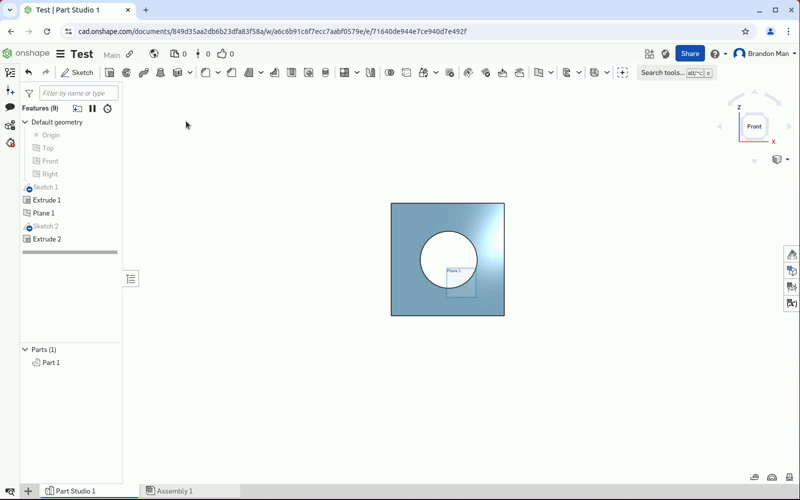
key(shift+h)
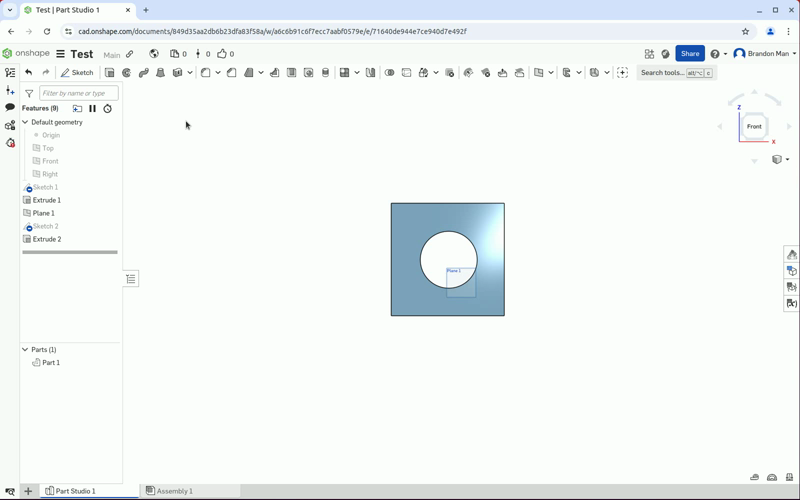
key(shift+h)
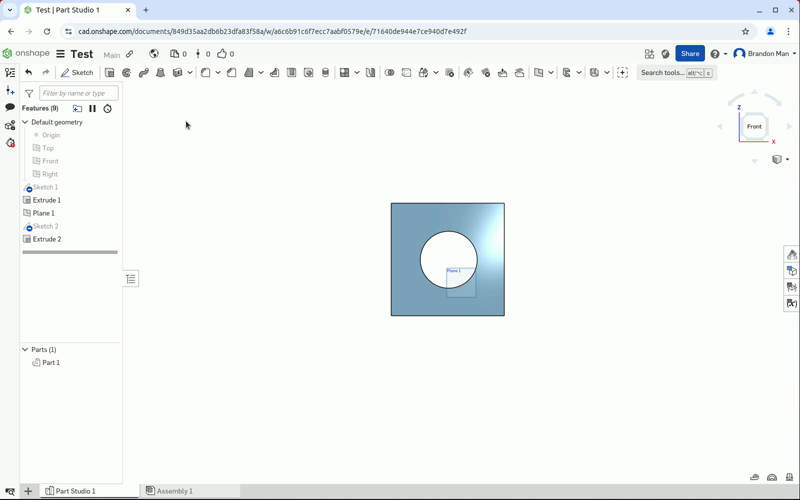
mouse_move(73, 189)
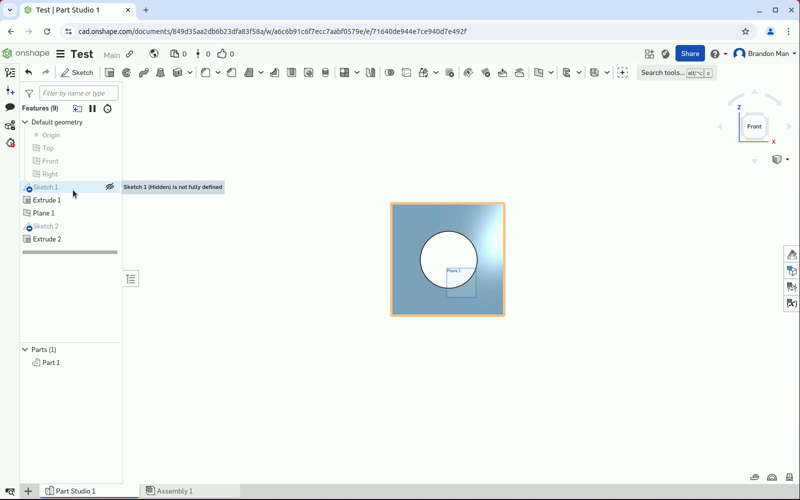
click(73, 189)
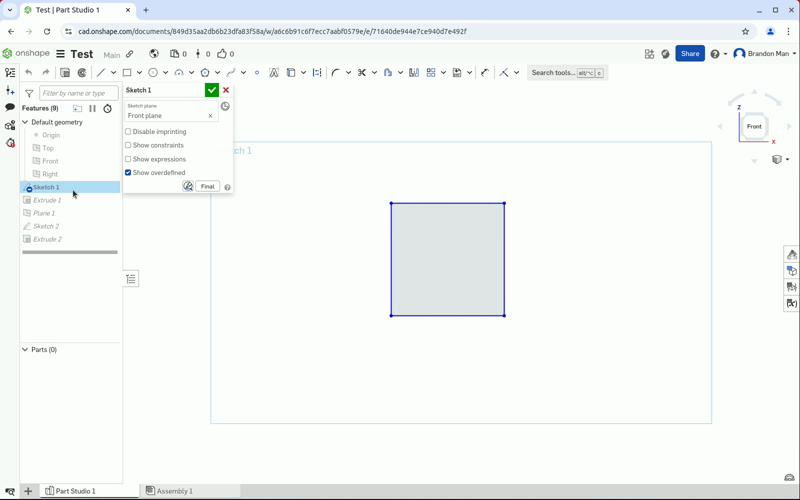
mouse_move(229, 92)
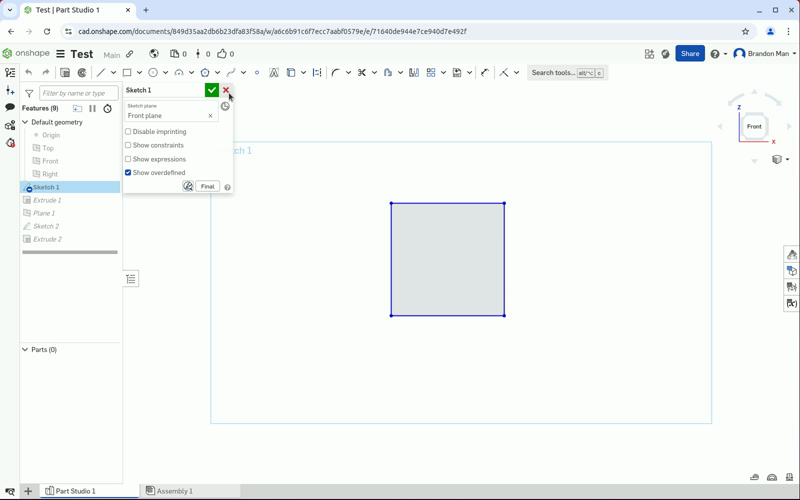
click(229, 92)
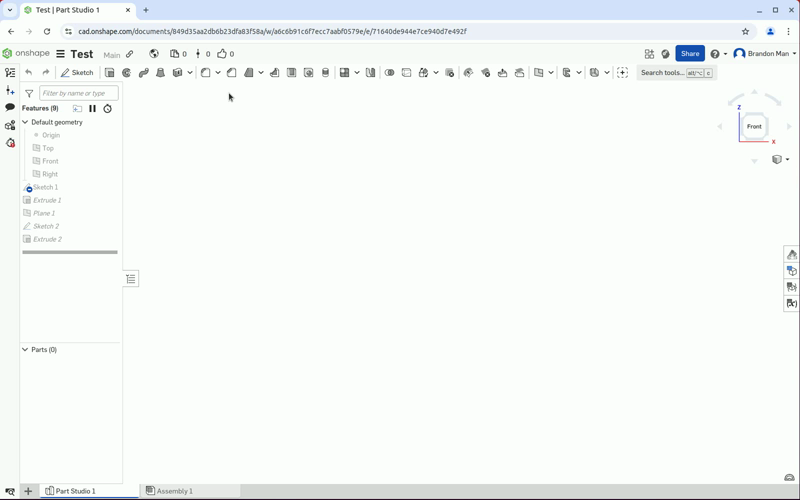
mouse_move(73, 352)
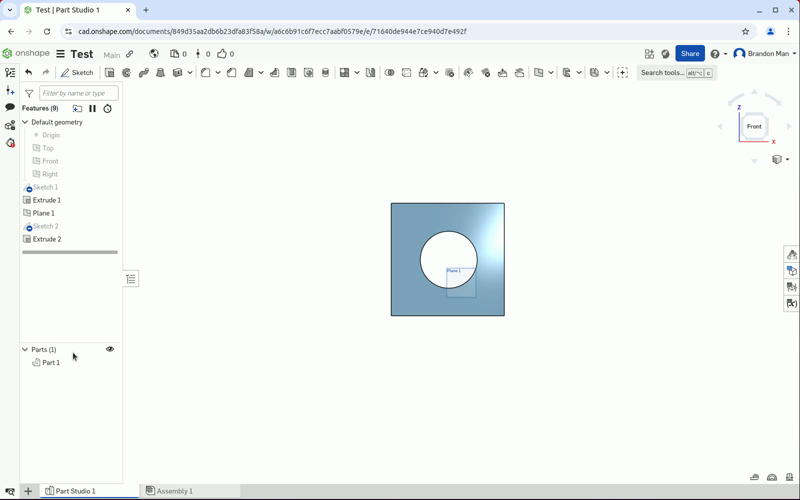
key(y)
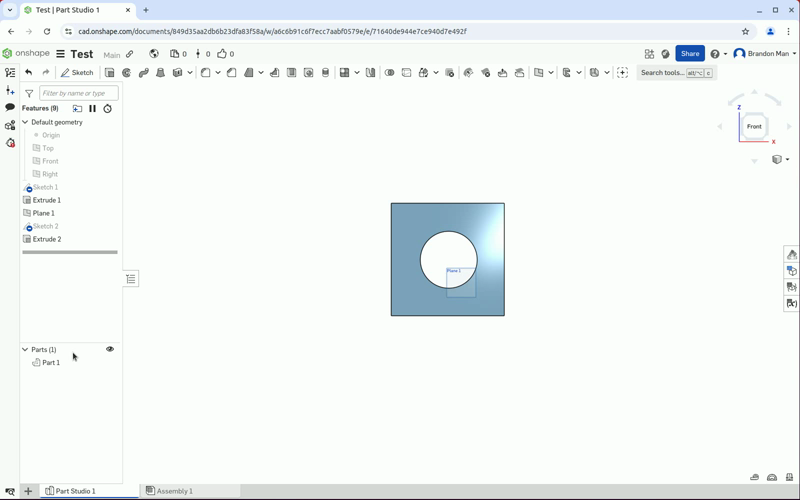
key(shift+p)
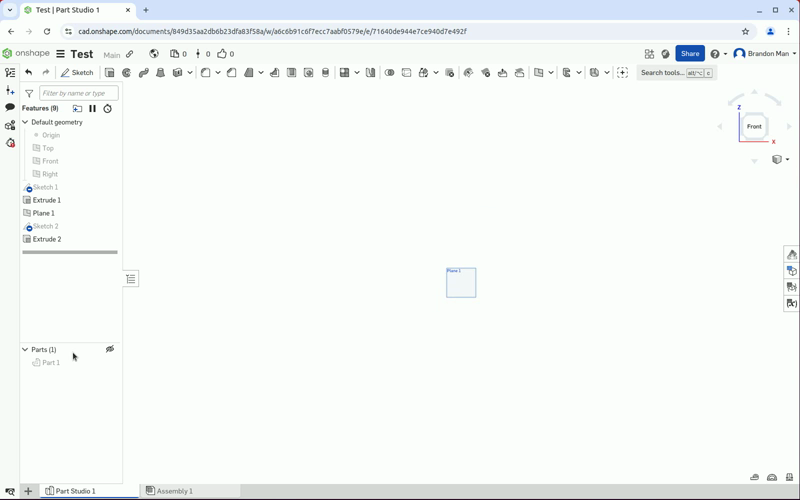
key(space)
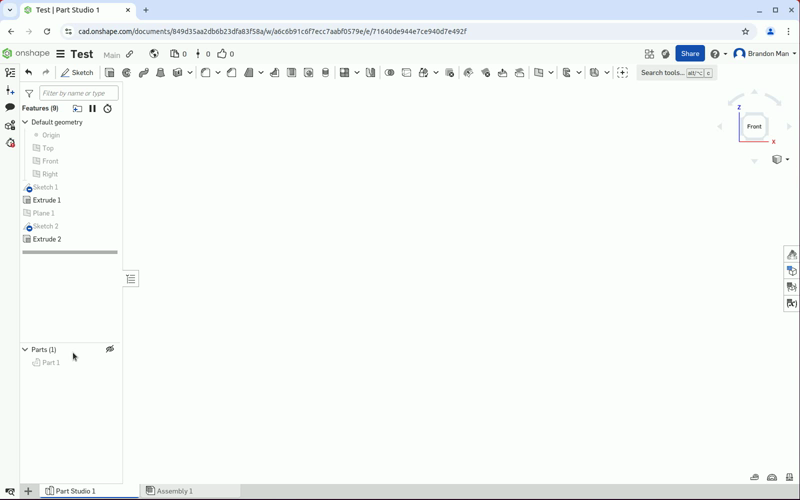
key_down(shift)
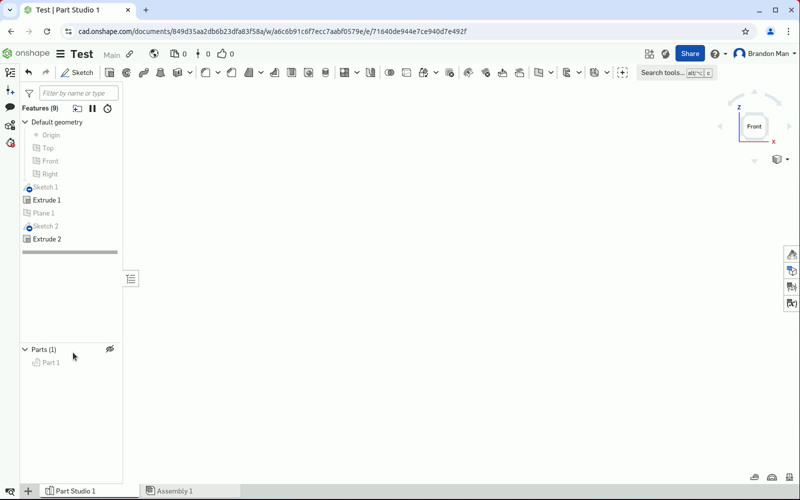
key(left)
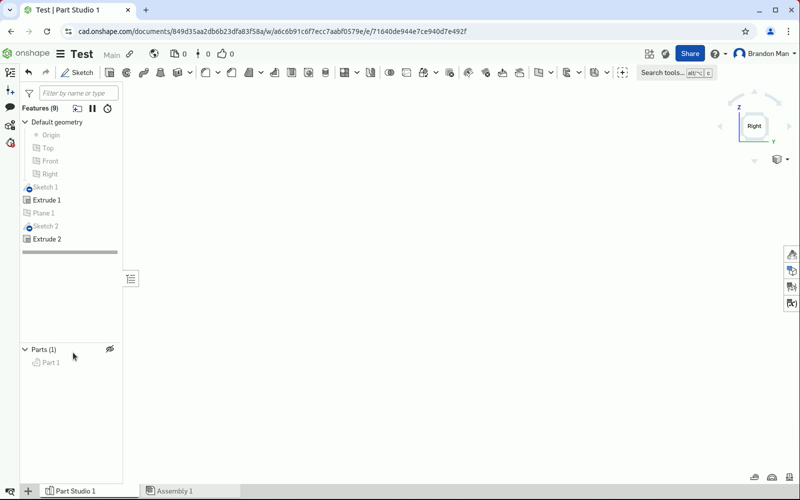
key_up(shift)
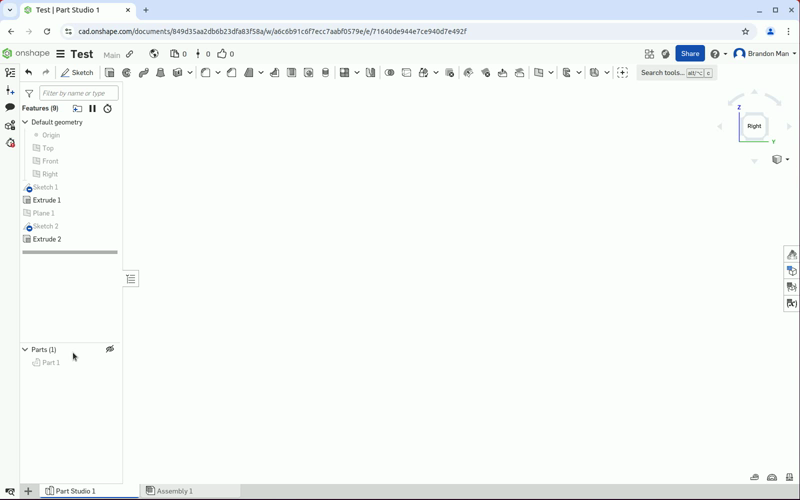
mouse_move(73, 352)
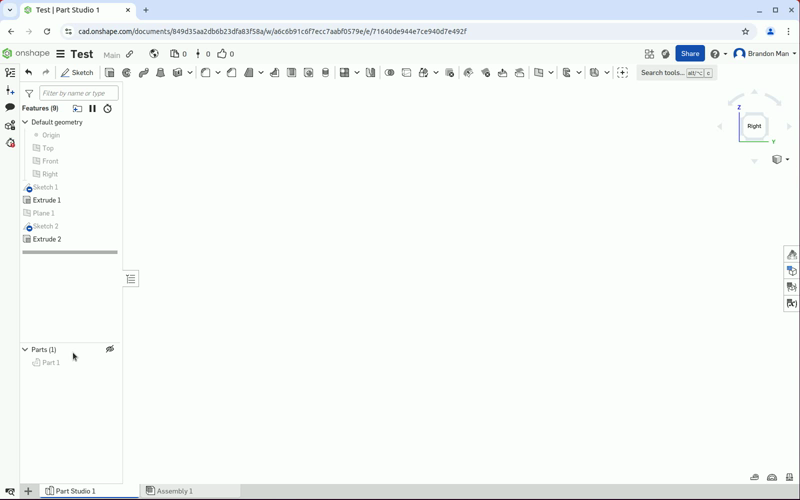
key(shift+y)
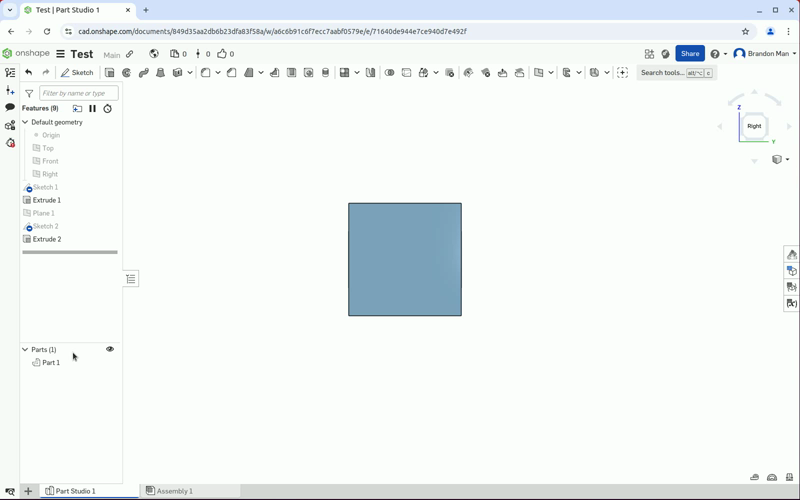
mouse_move(541, 75)
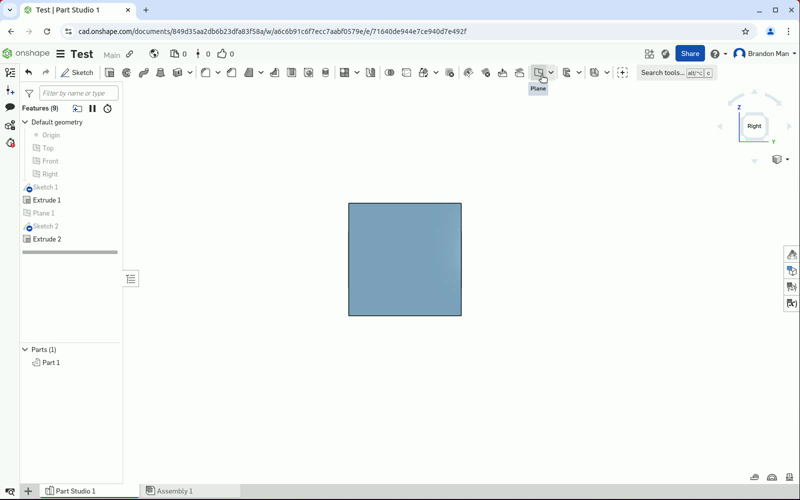
click(541, 75)
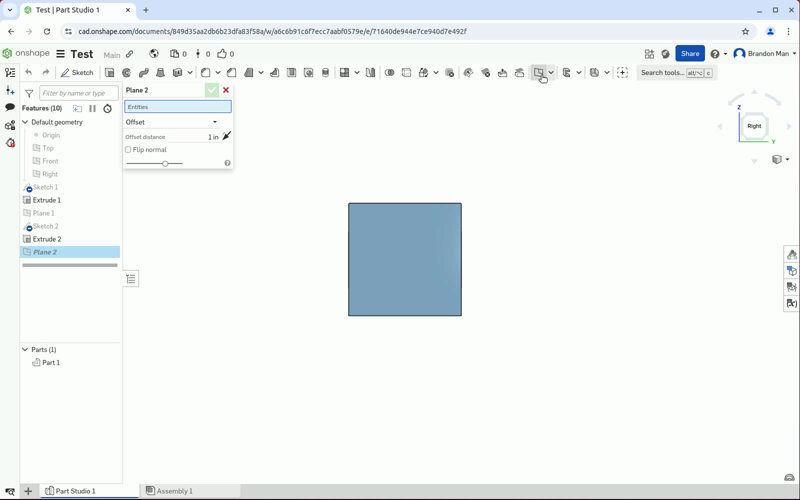
mouse_move(73, 176)
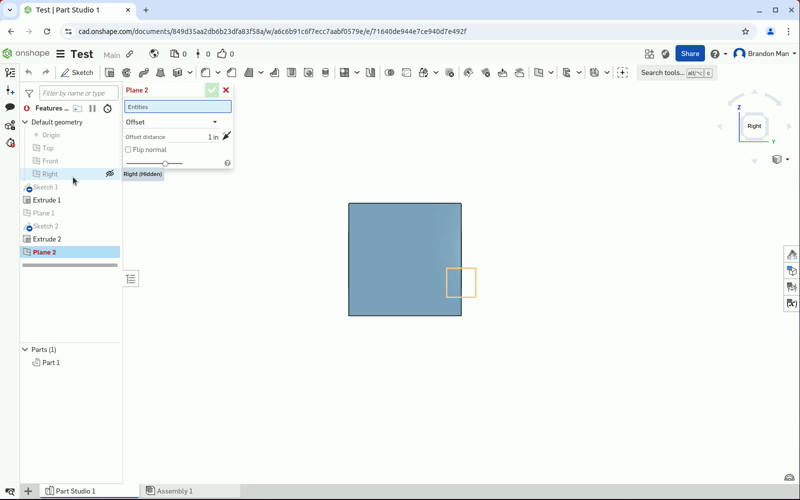
click(73, 176)
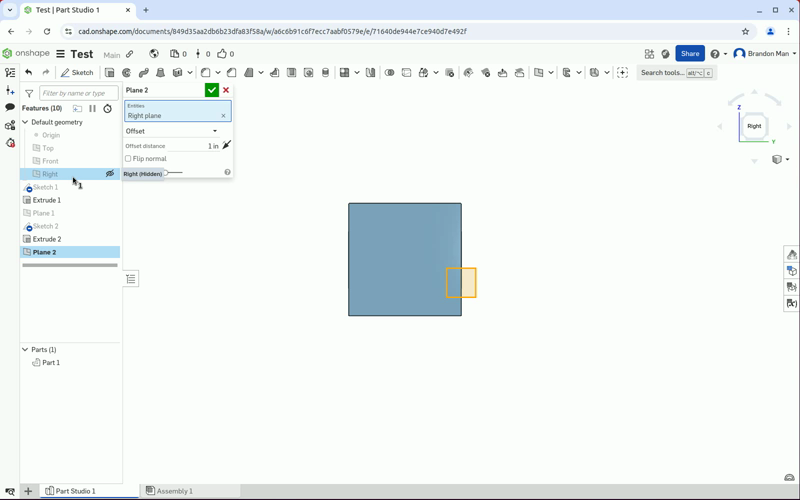
key(tab, 2)
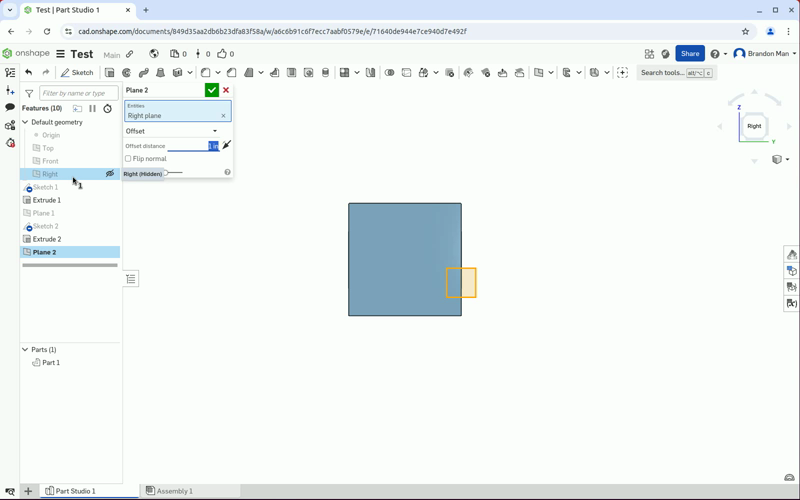
text(8.904)
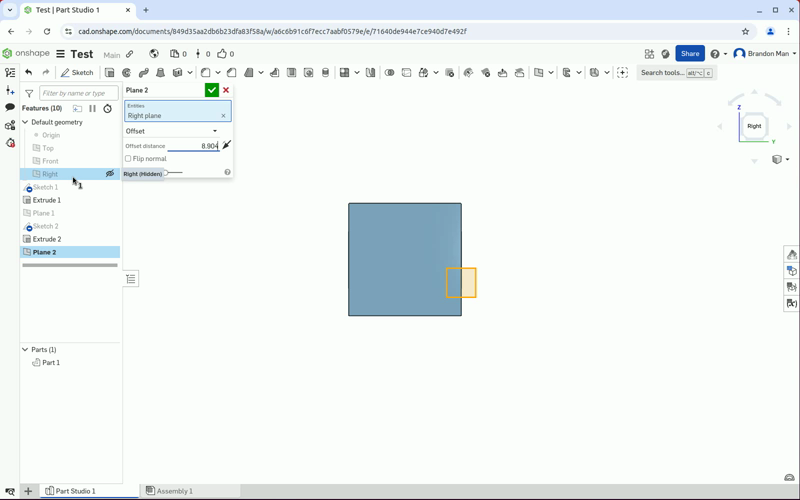
key(enter, 2)
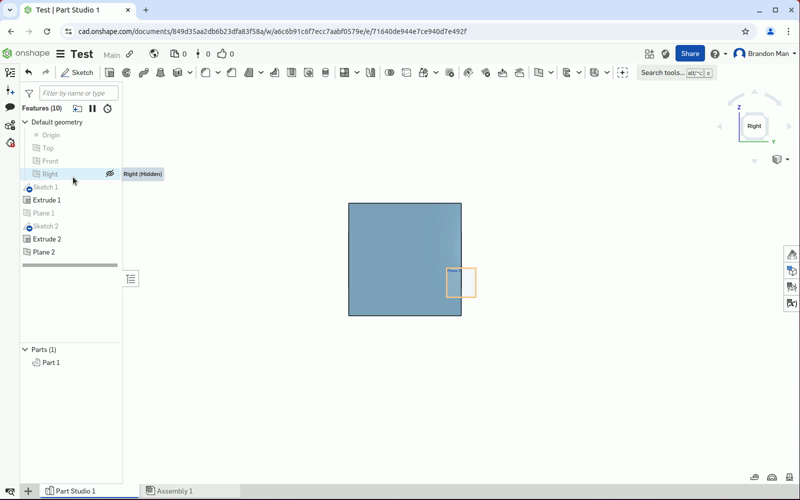
key(shift+s)
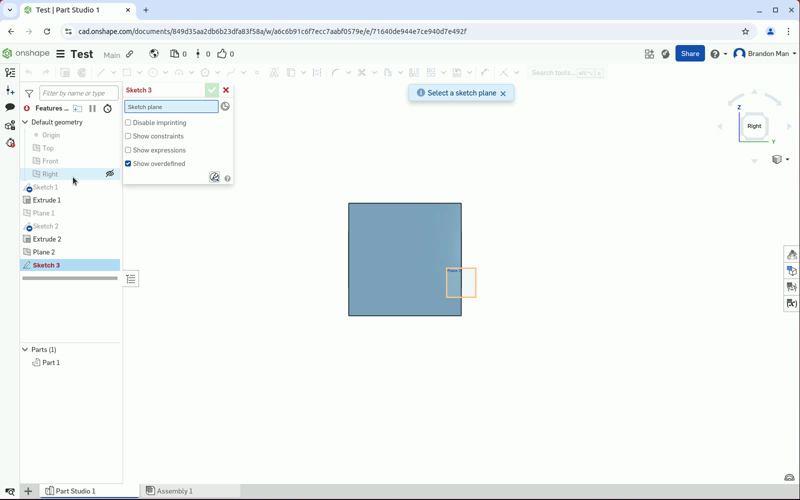
mouse_move(73, 254)
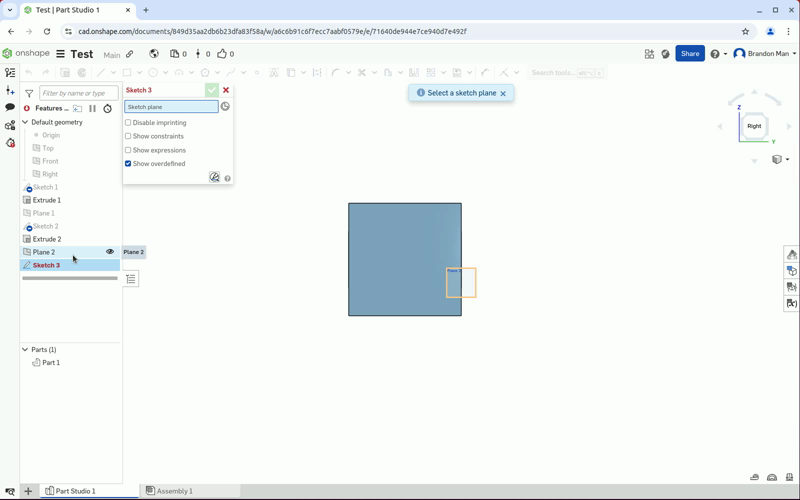
click(73, 254)
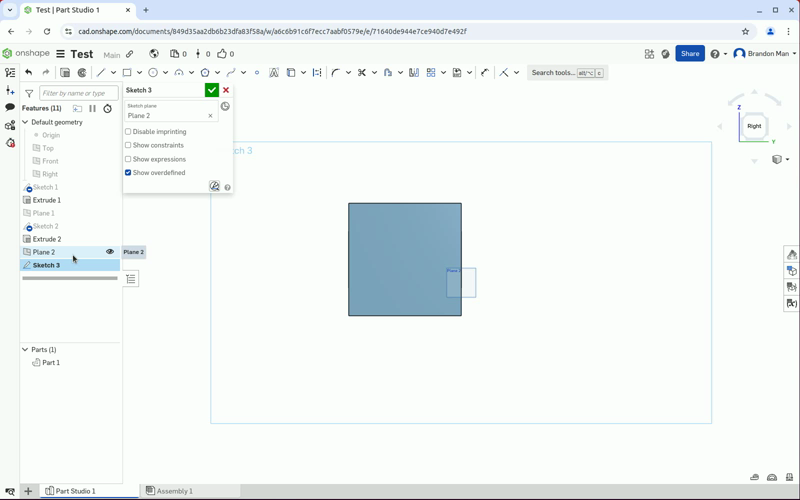
mouse_move(73, 352)
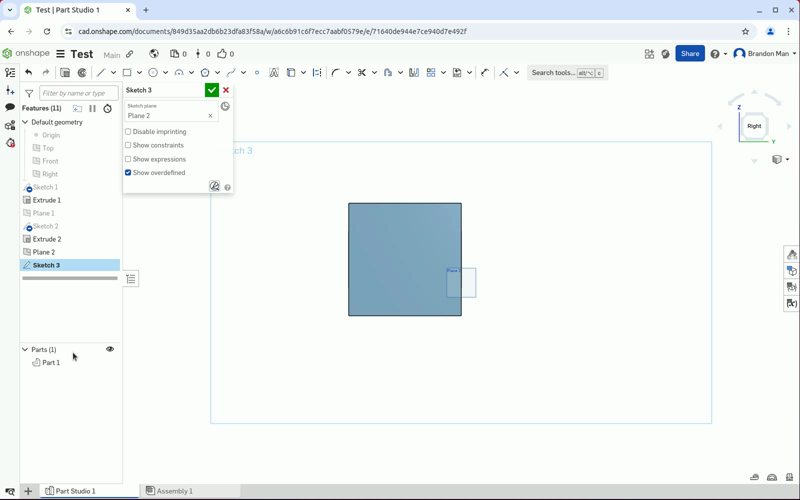
key(y)
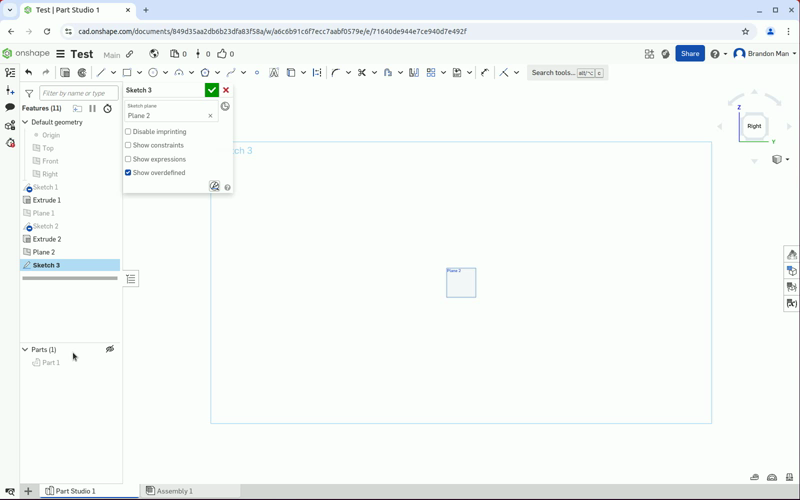
key(l)
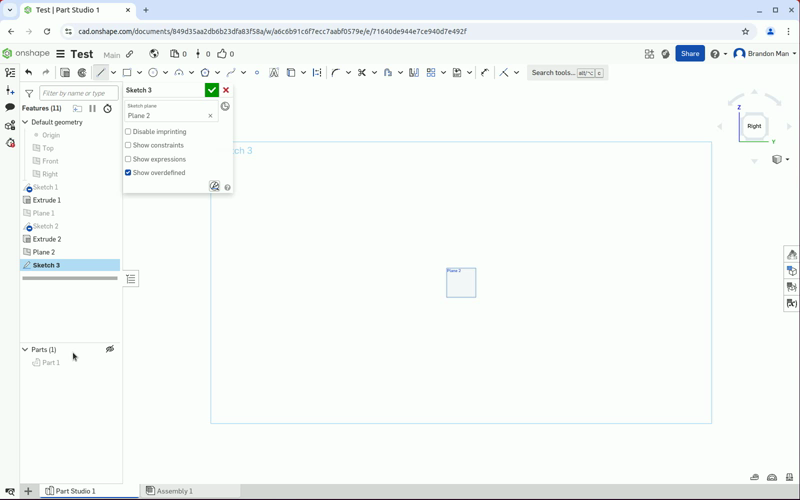
key_down(shift)
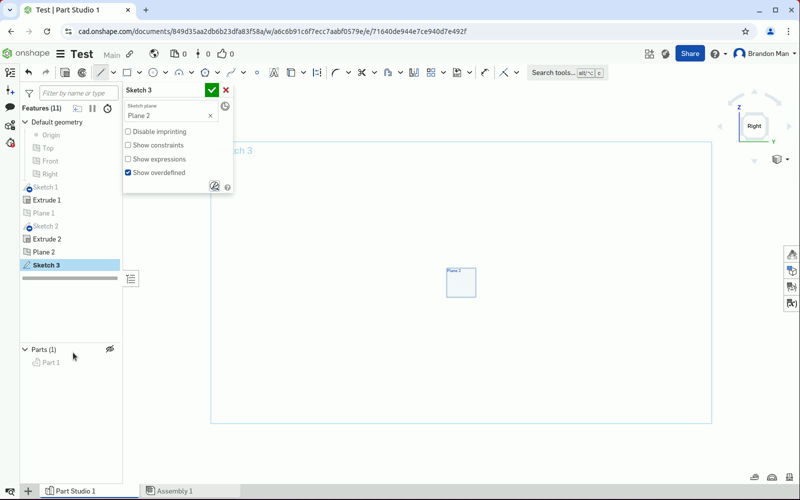
mouse_move(376, 287)
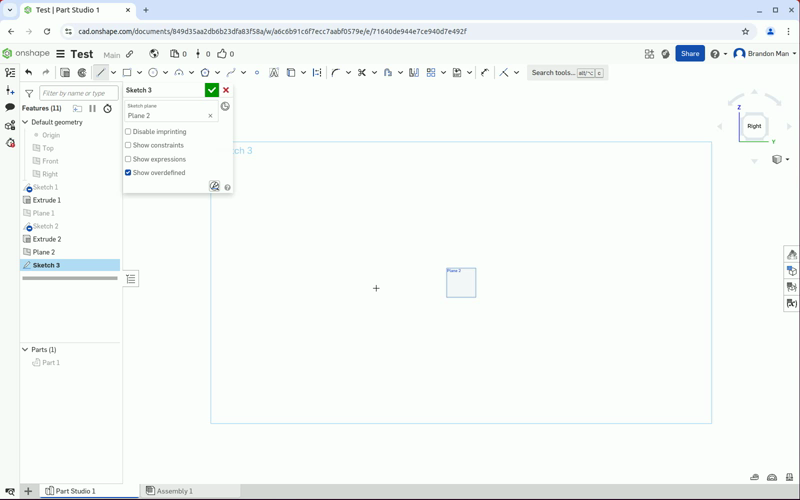
click(376, 287)
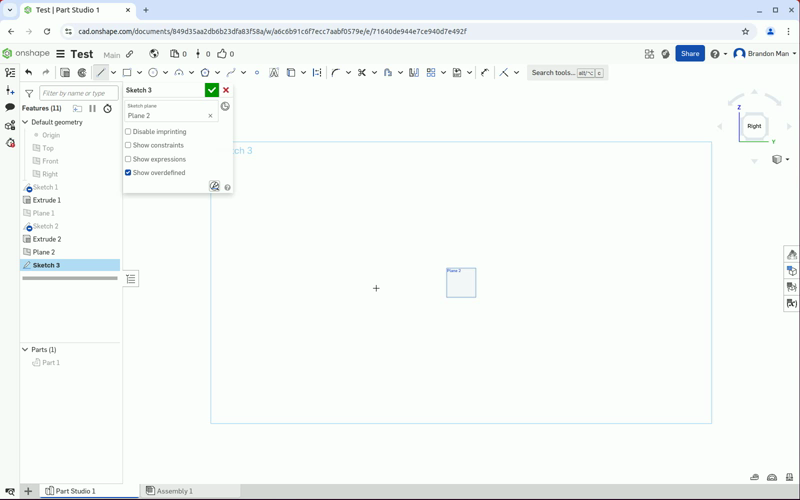
key_up(shift)
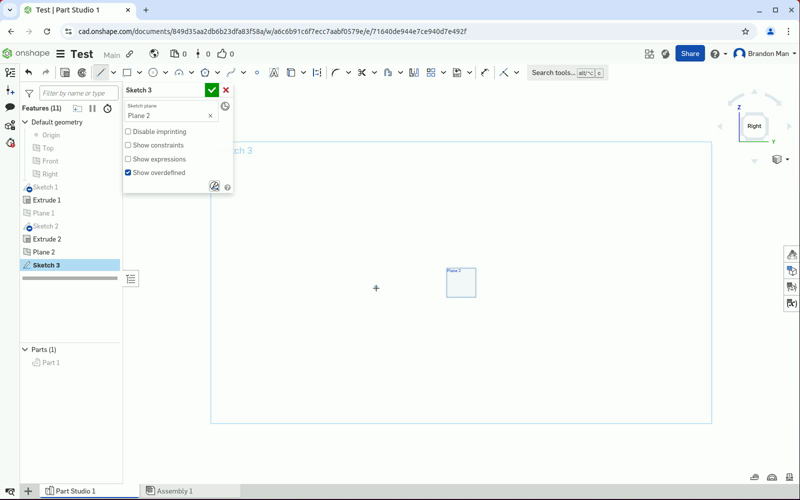
key_down(shift)
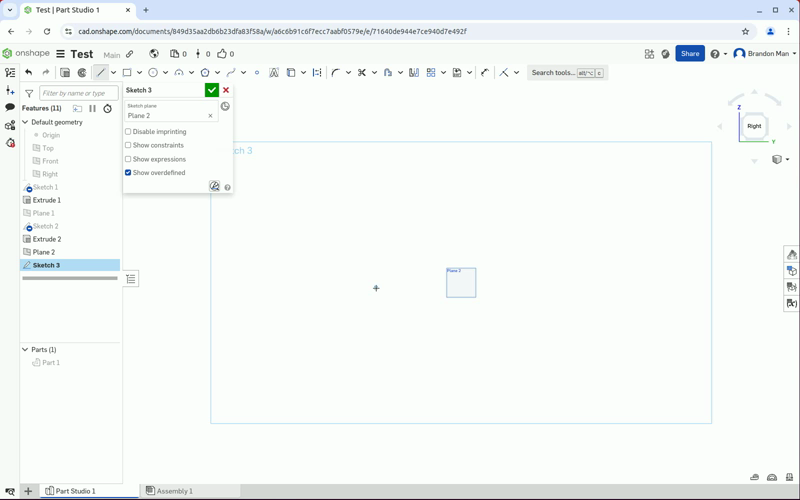
mouse_move(406, 287)
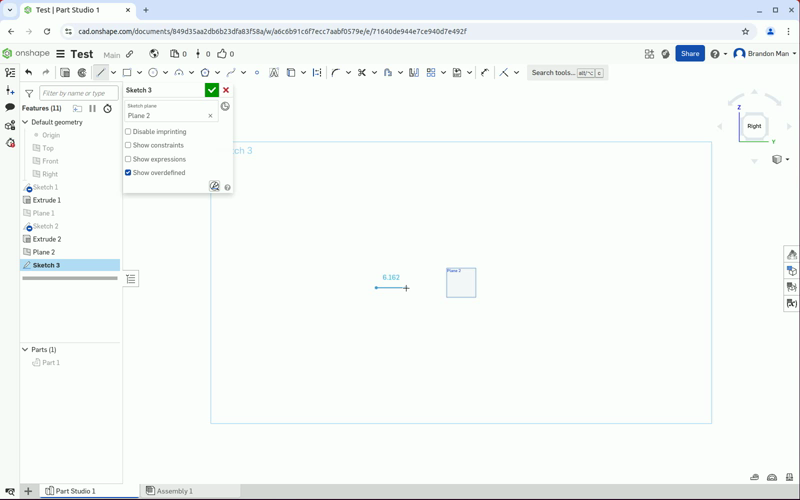
mouse_move(433, 287)
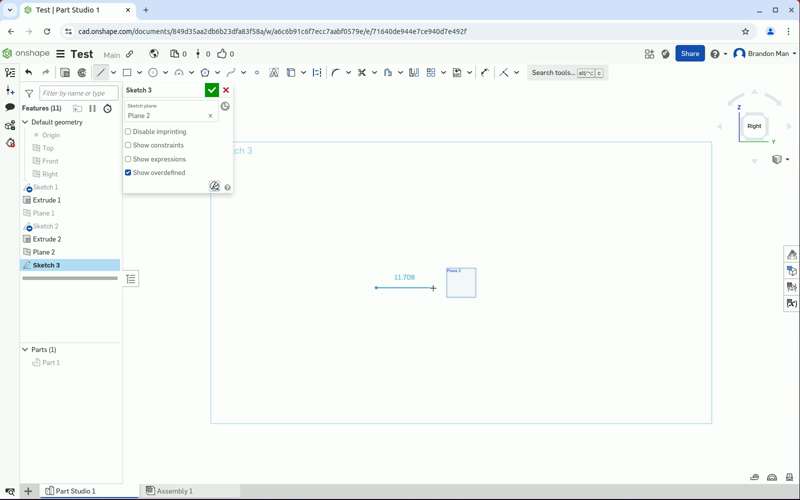
click(433, 287)
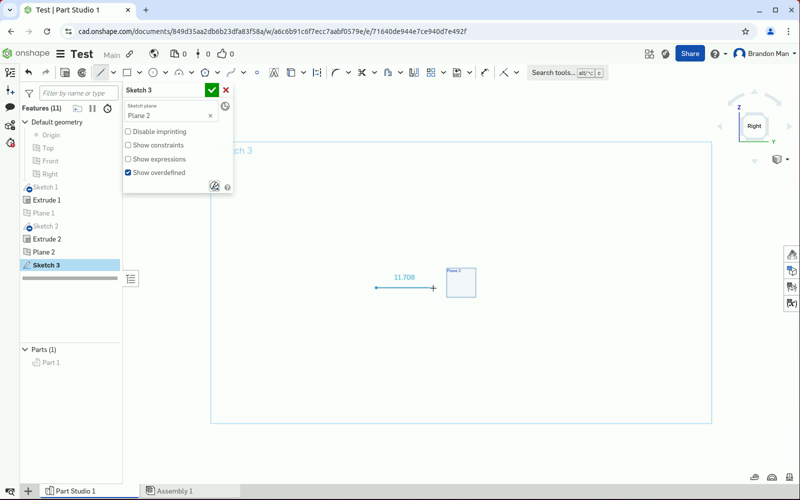
key_up(shift)
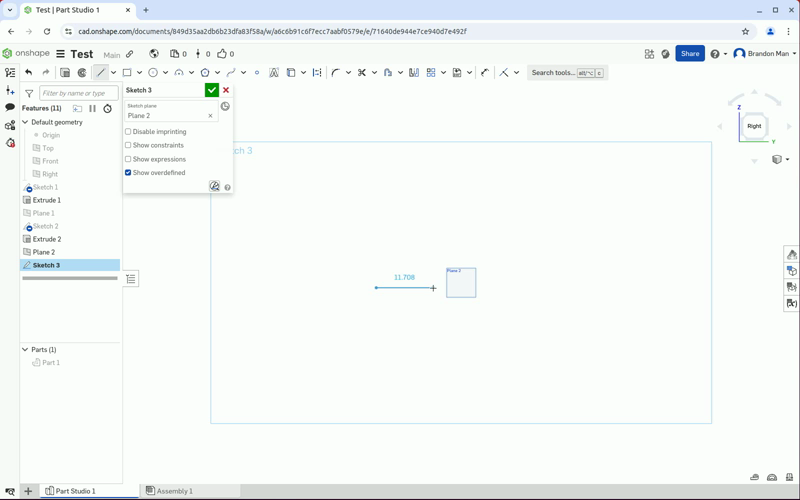
key_down(shift)
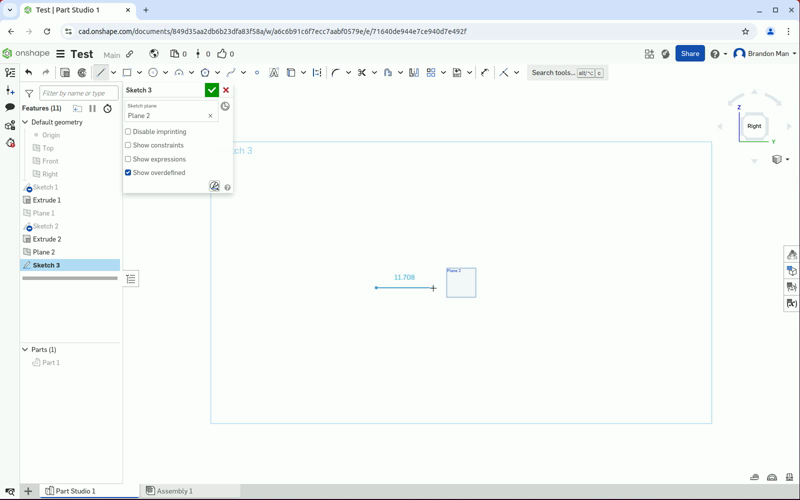
mouse_move(463, 287)
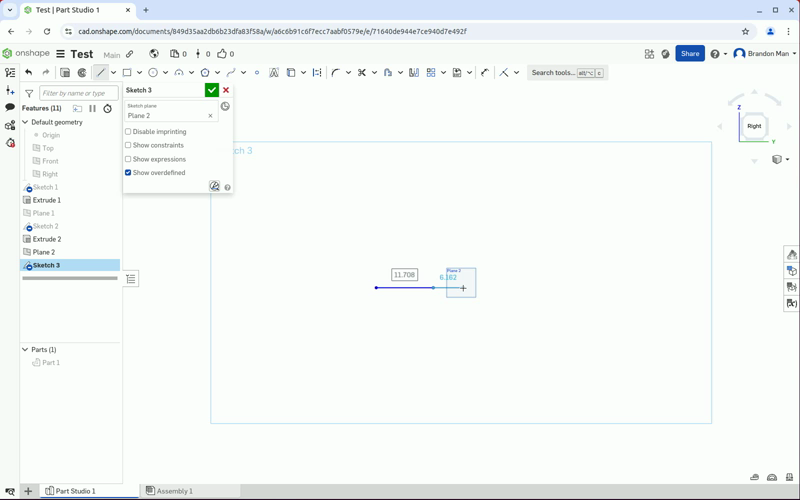
mouse_move(433, 230)
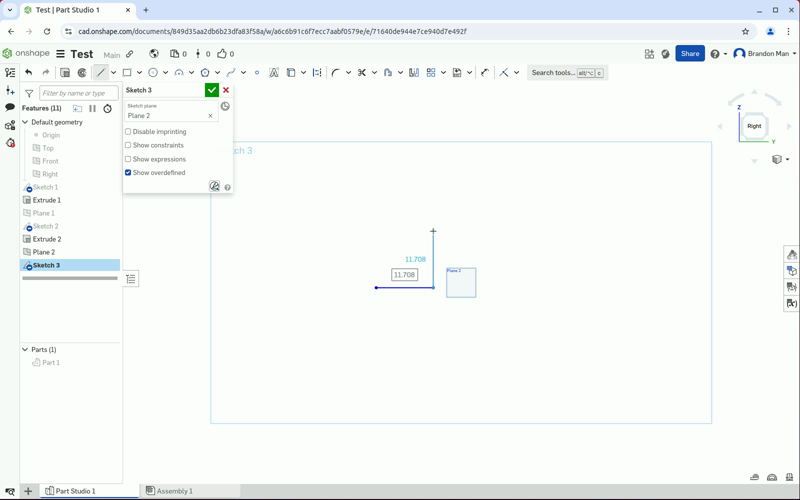
click(433, 230)
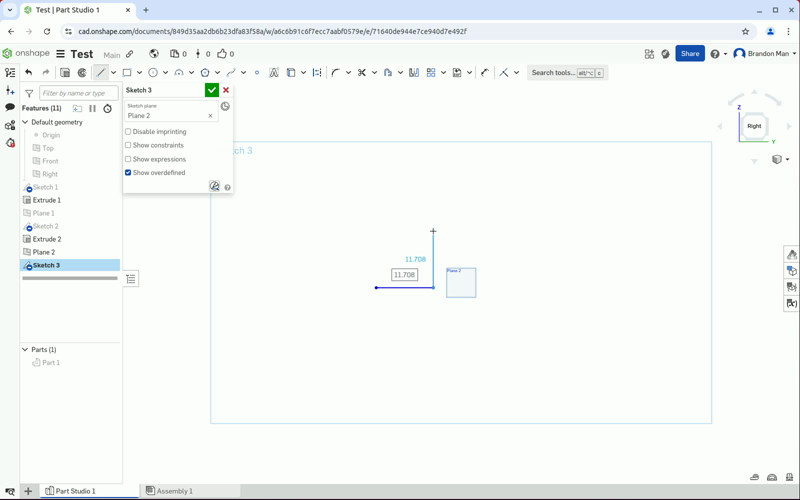
key_up(shift)
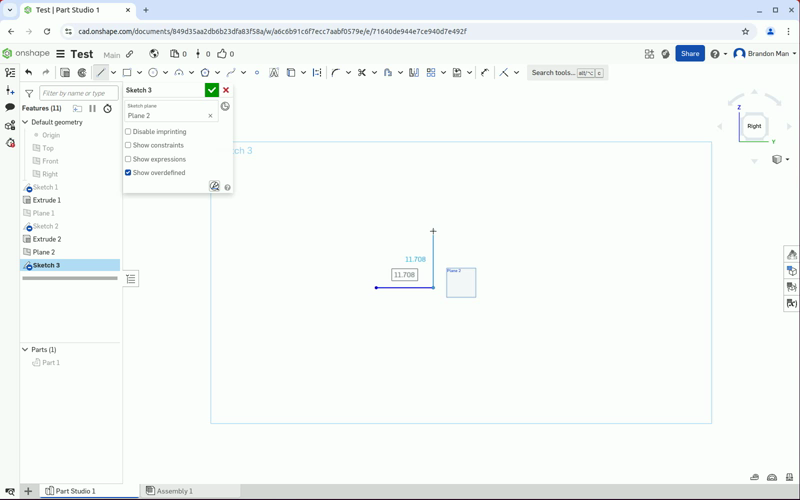
key_down(shift)
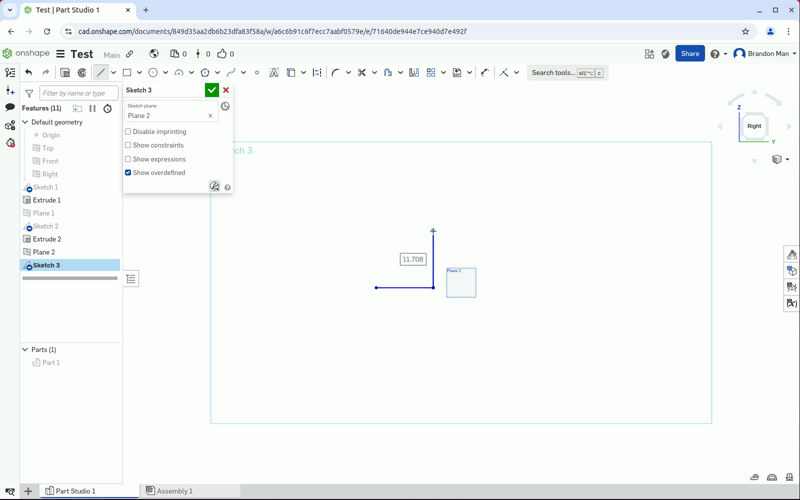
mouse_move(463, 230)
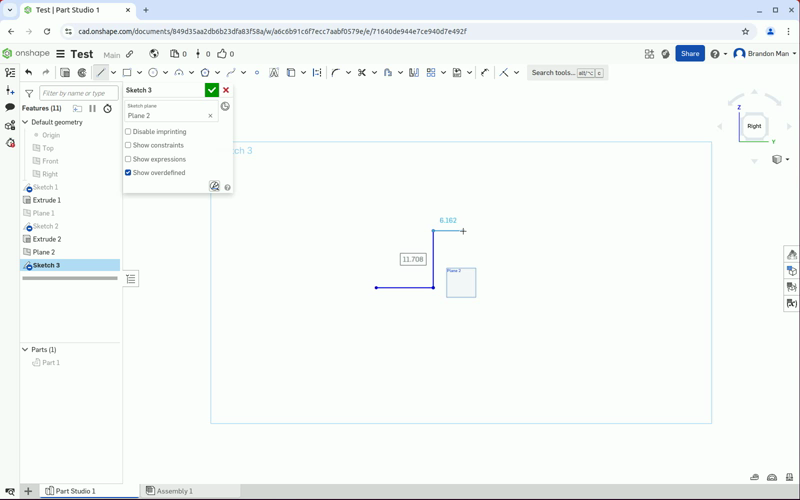
mouse_move(376, 230)
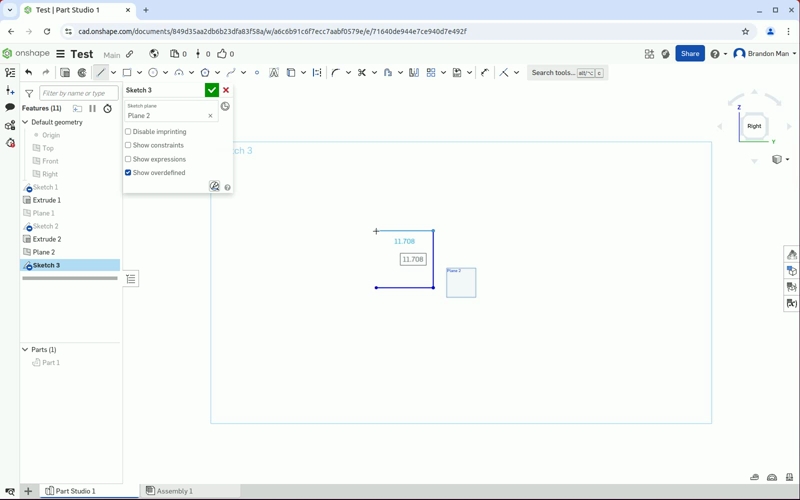
click(376, 230)
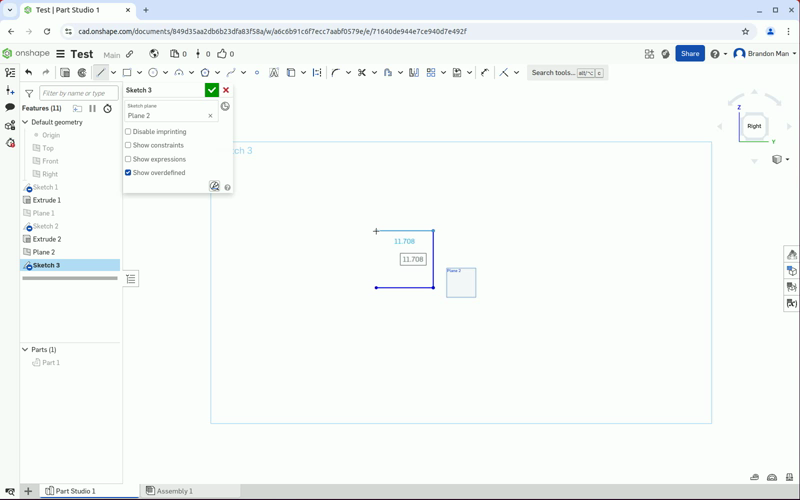
key_up(shift)
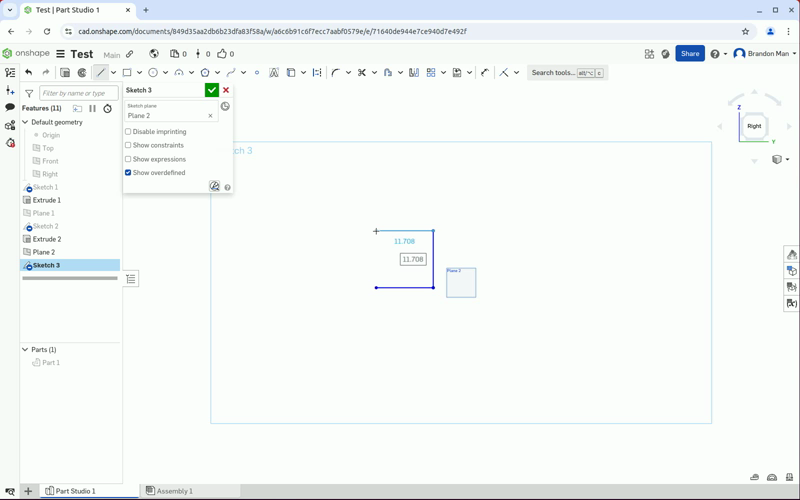
mouse_move(406, 230)
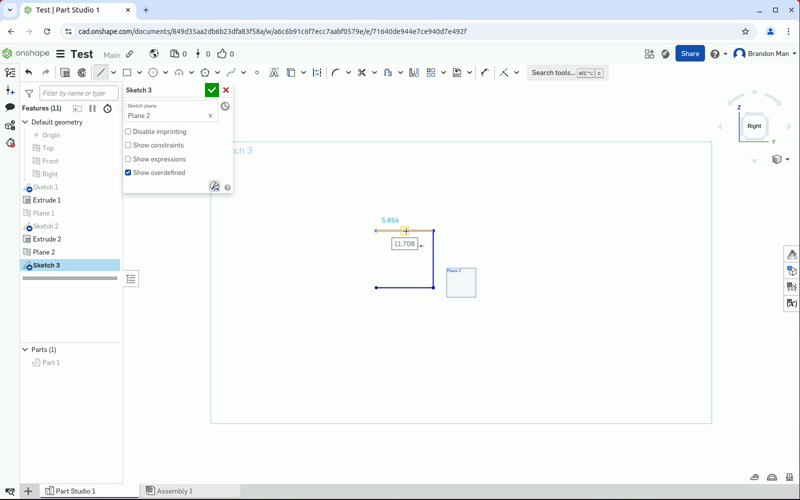
key_down(shift)
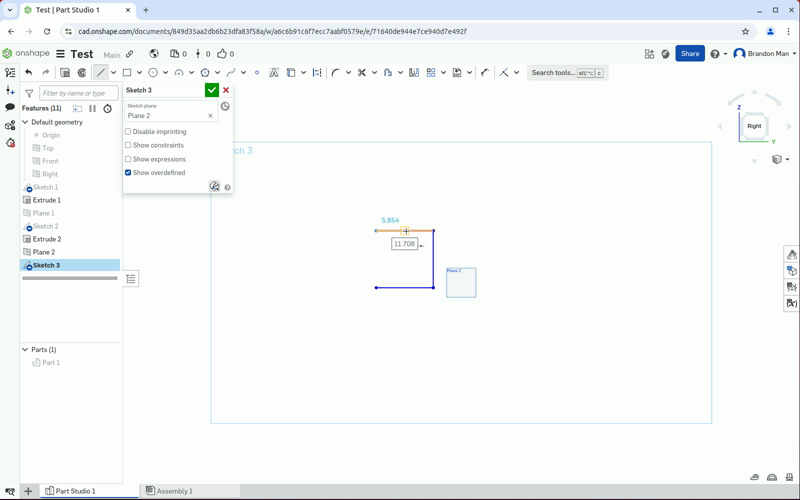
mouse_move(376, 287)
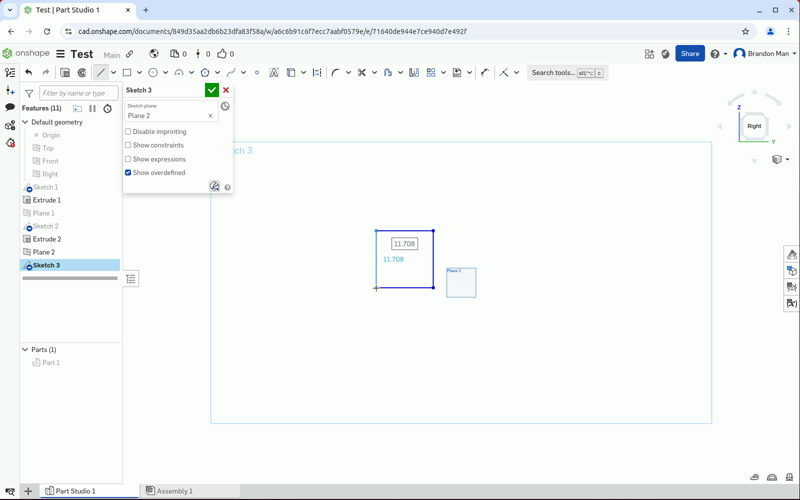
key_up(shift)
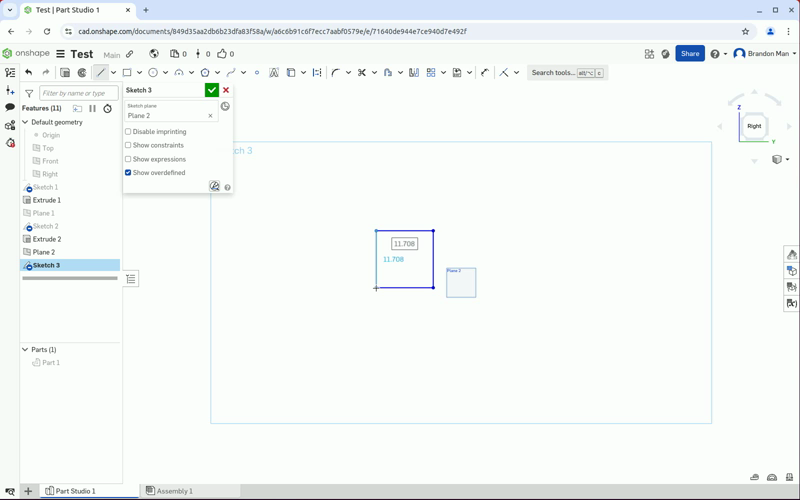
click(376, 287)
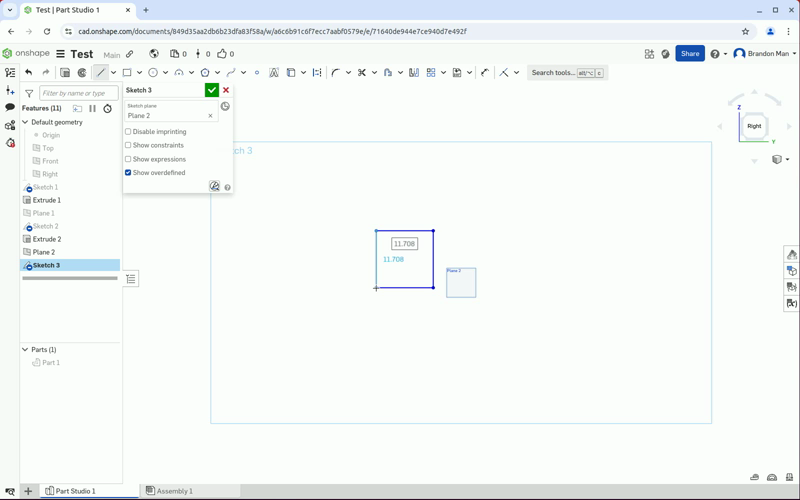
key(esc)
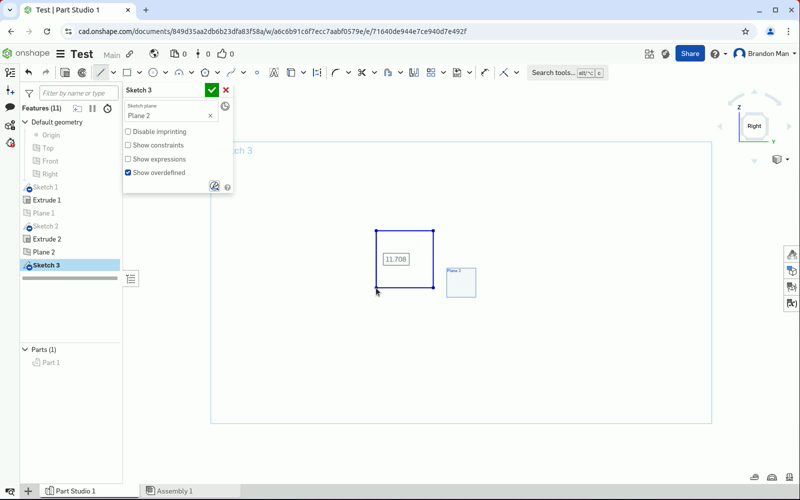
mouse_move(401, 257)
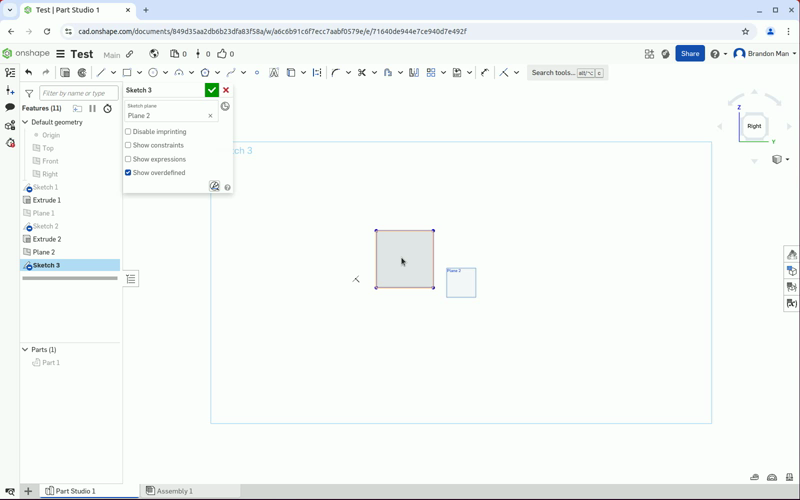
click(401, 257)
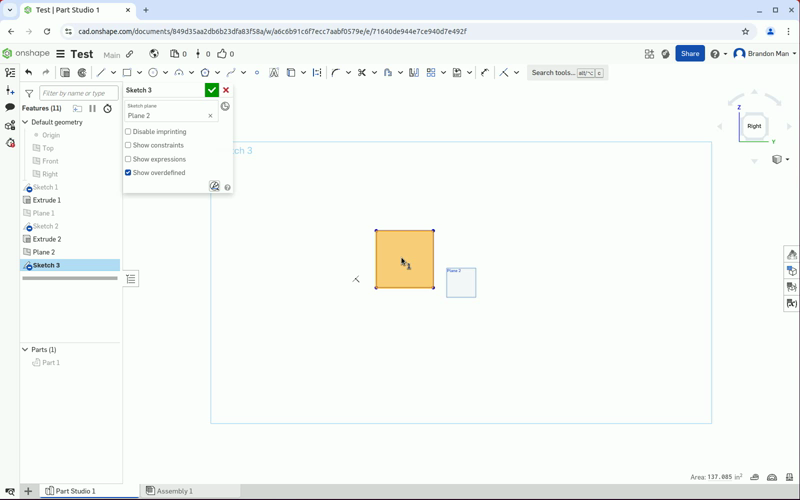
mouse_move(73, 352)
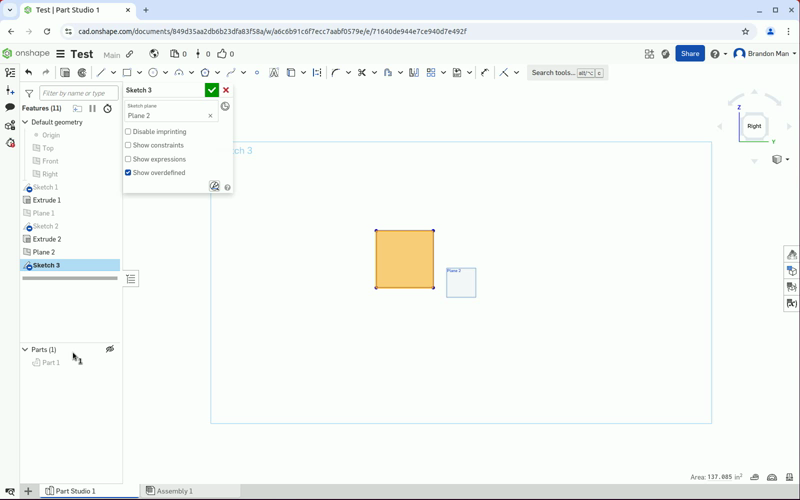
key(shift+y)
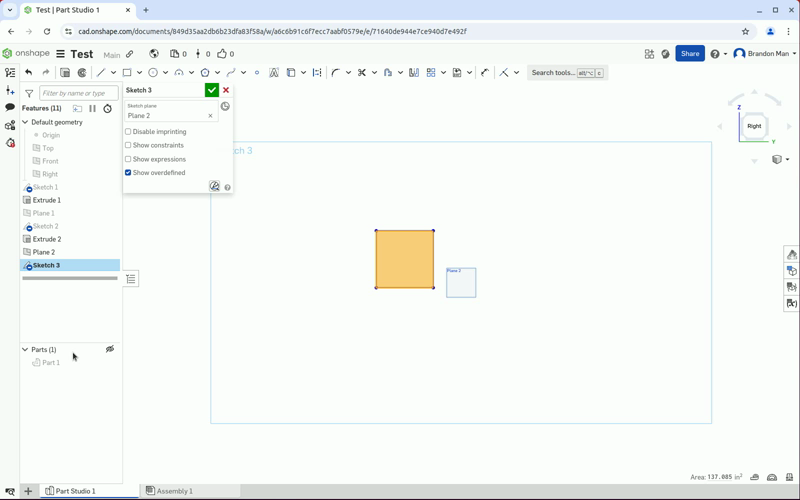
key(shift+e)
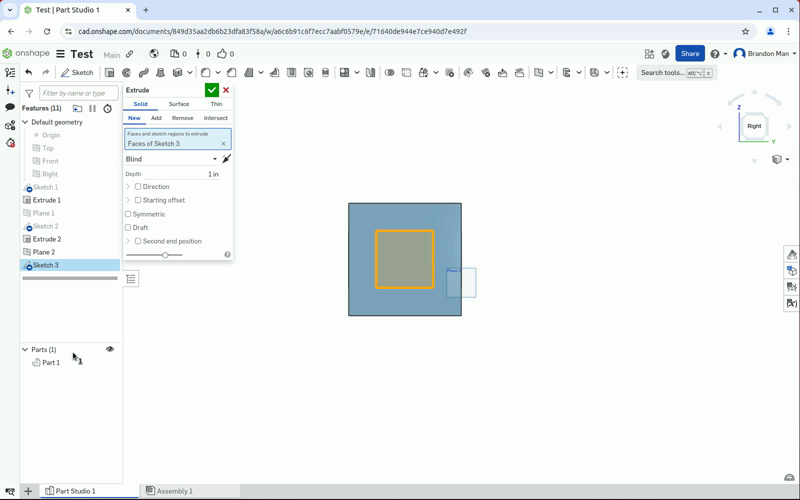
mouse_move(143, 106)
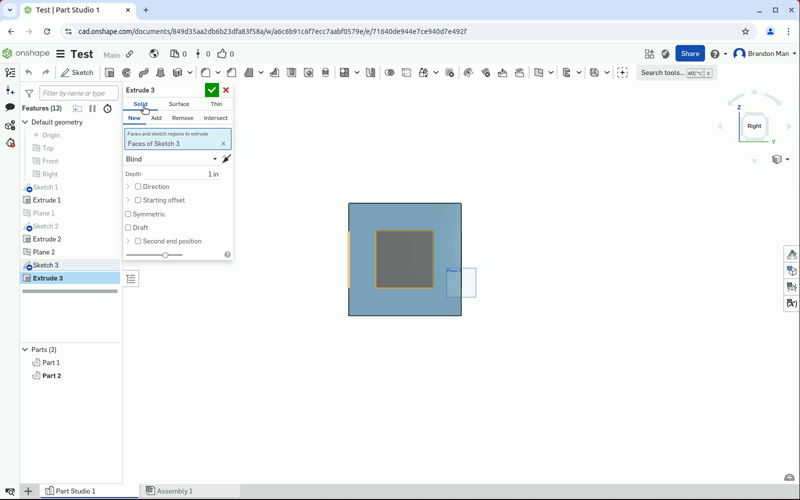
click(143, 106)
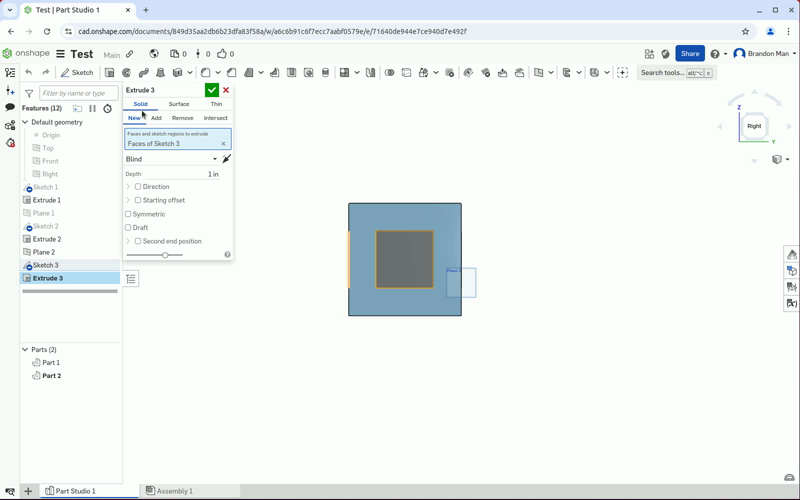
mouse_move(137, 120)
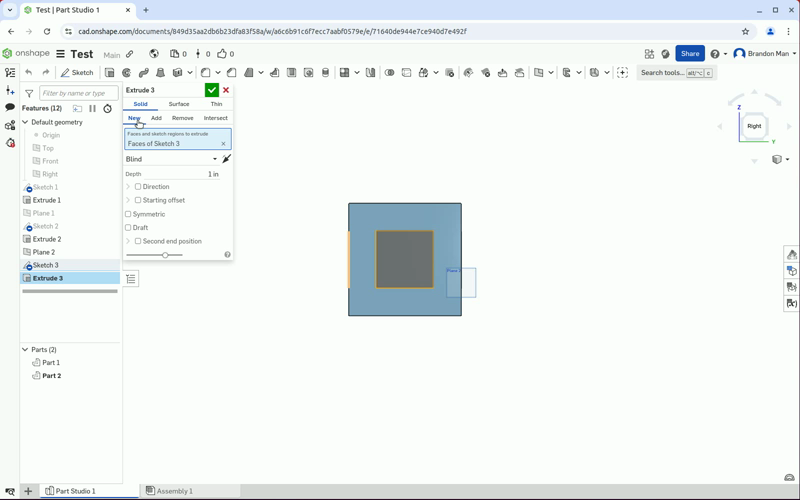
click(137, 120)
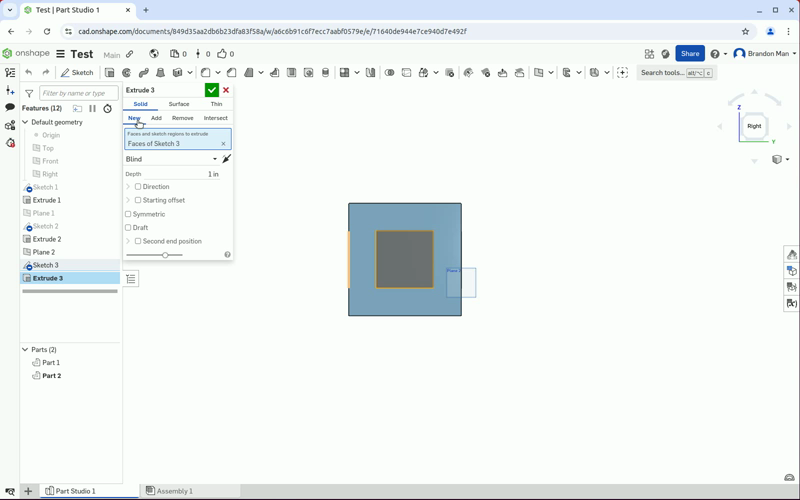
key(tab, 4)
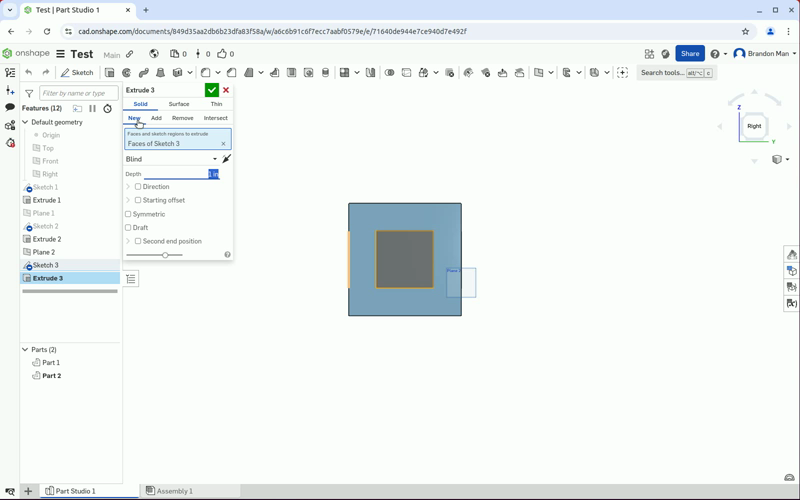
text(5.777)
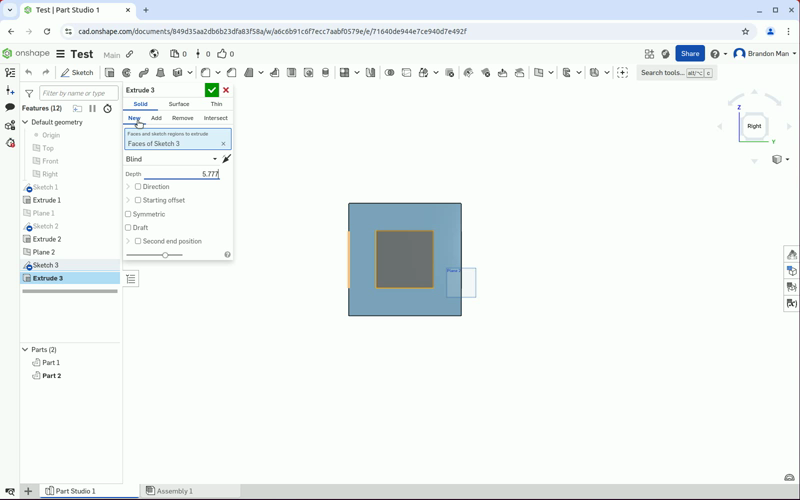
key(enter)
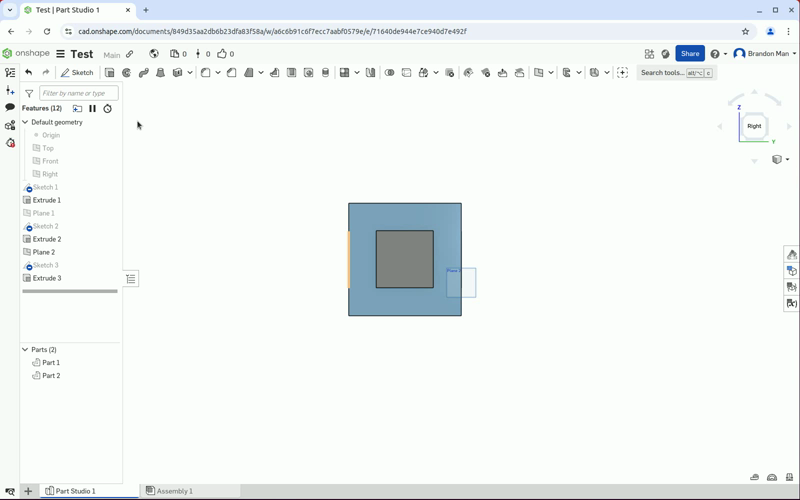
key(shift+h)
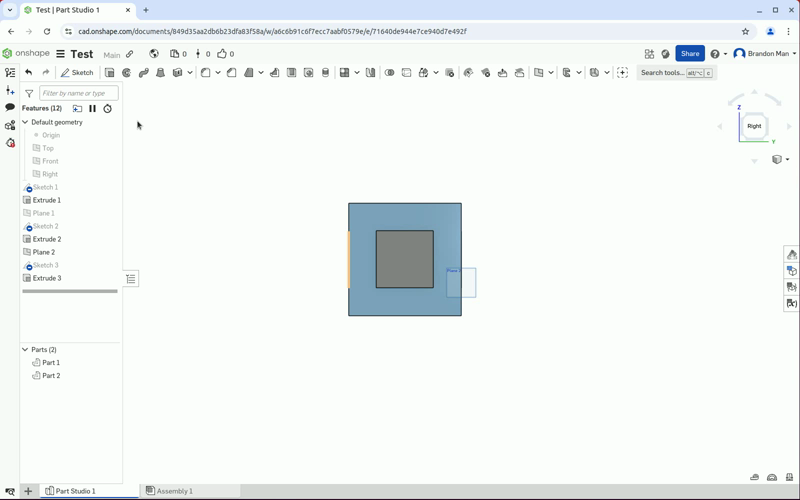
key(shift+h)
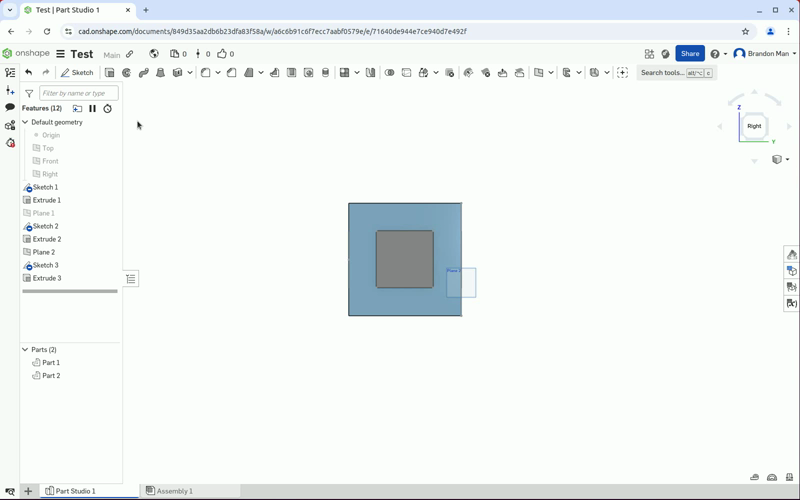
key(shift+7)
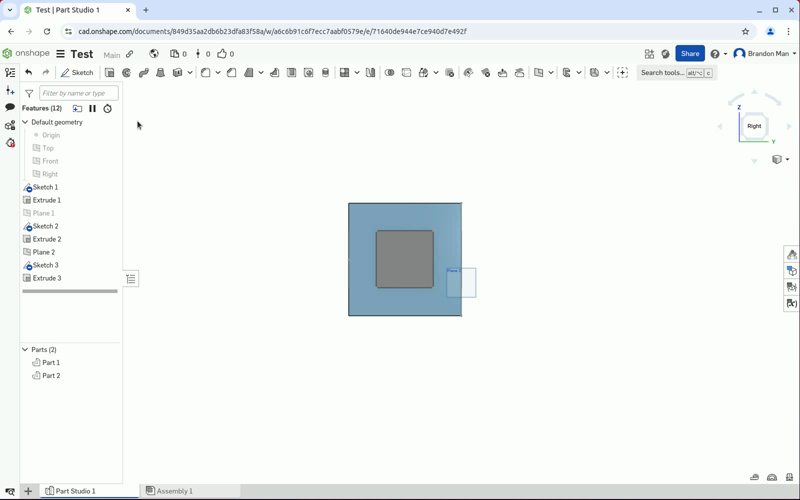
key(right, 2)
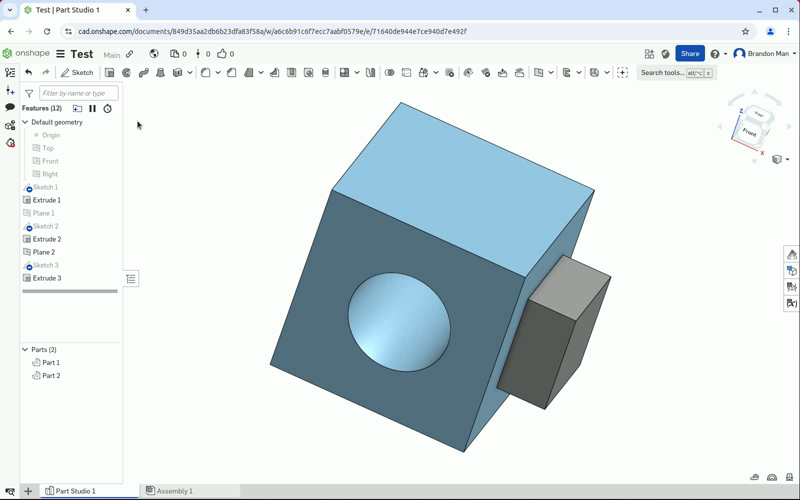
key(down, 2)
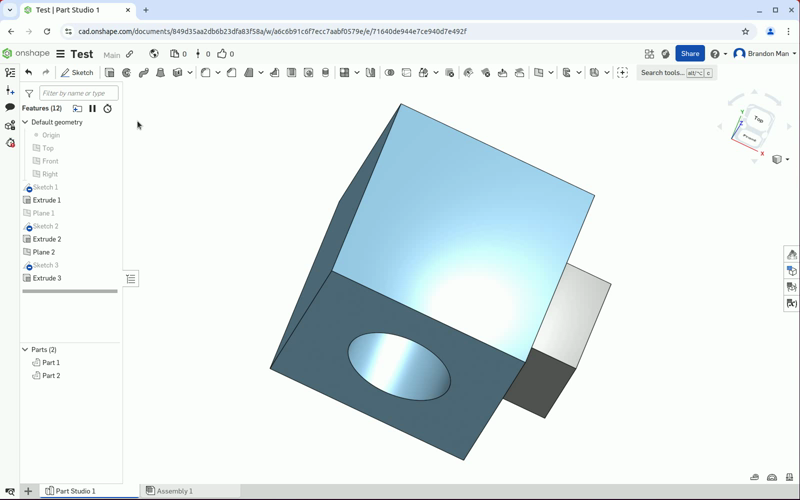
key(up, 2)
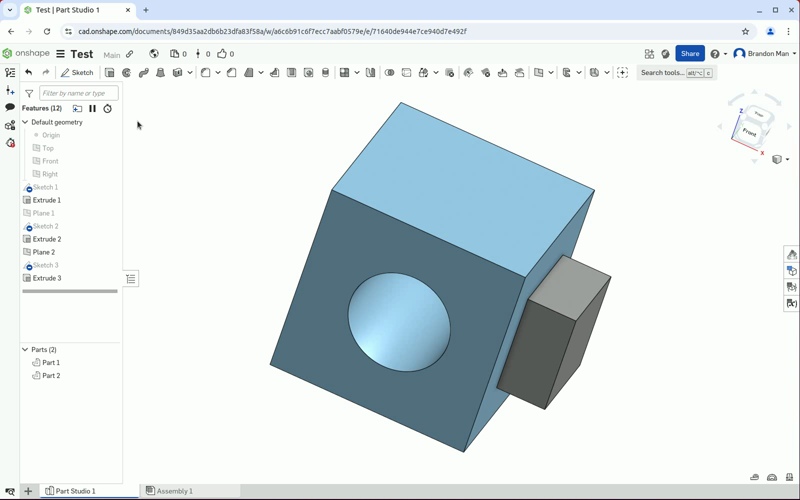
key(left, 2)
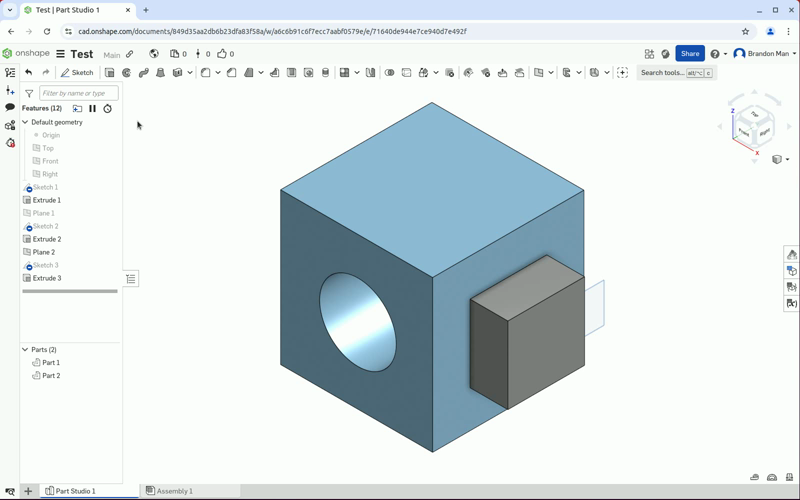
mouse_move(73, 189)
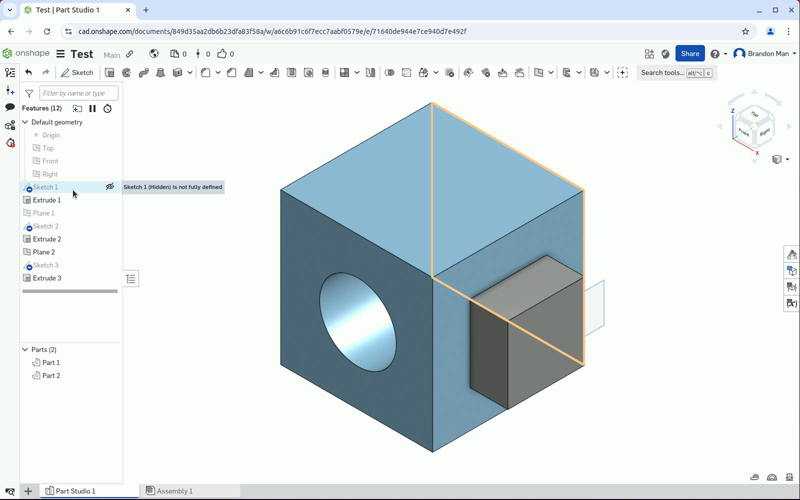
click(73, 189)